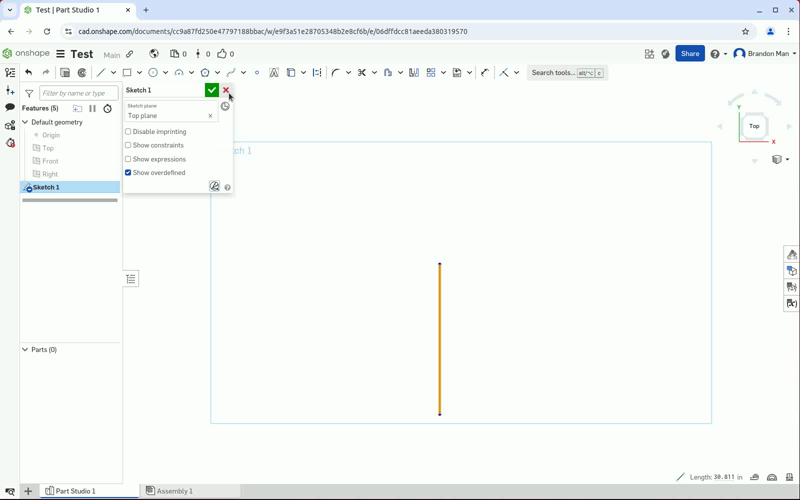
key(shift+h)
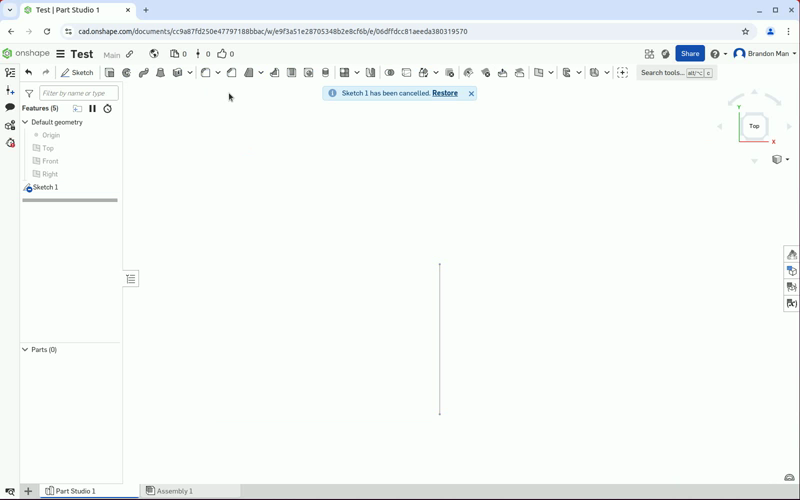
key(shift+s)
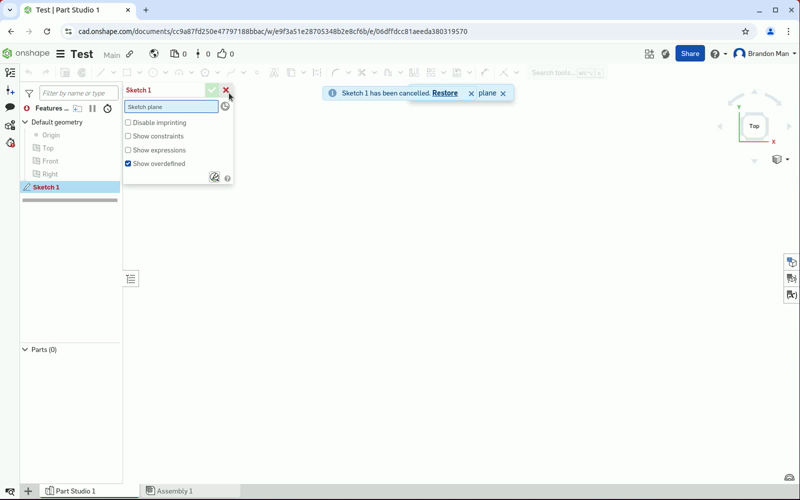
mouse_move(73, 150)
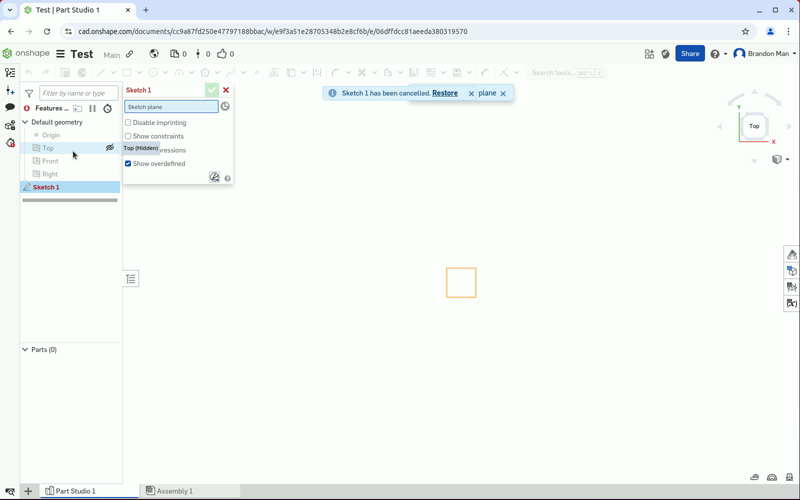
click(73, 150)
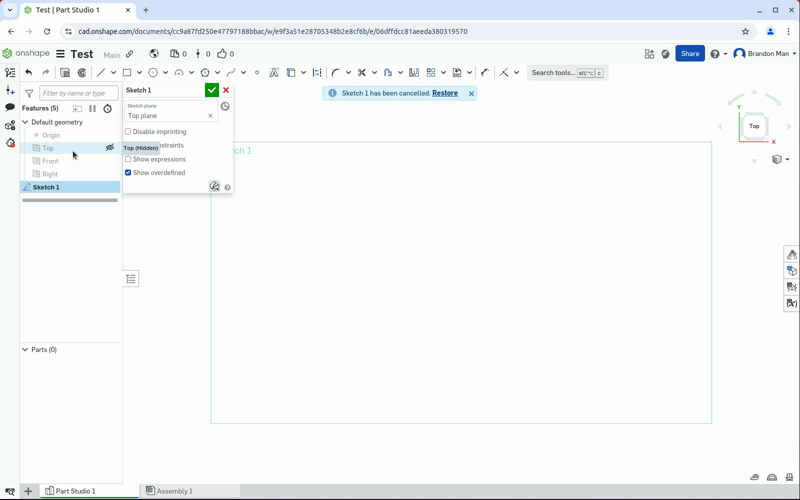
mouse_move(73, 352)
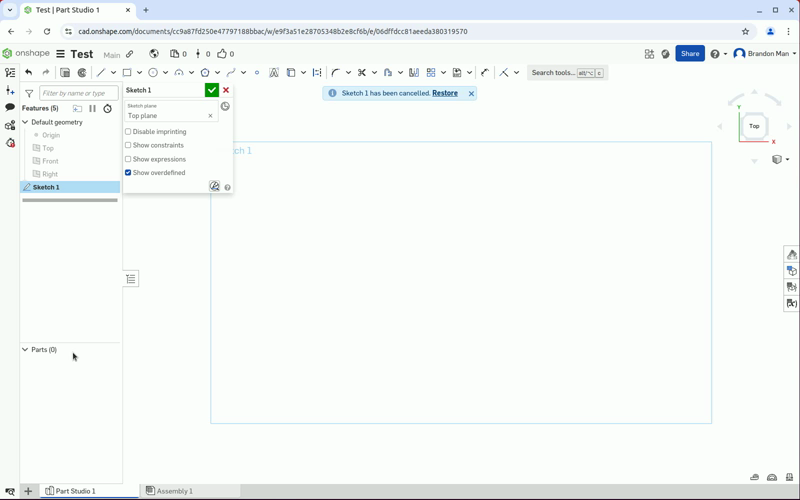
key(y)
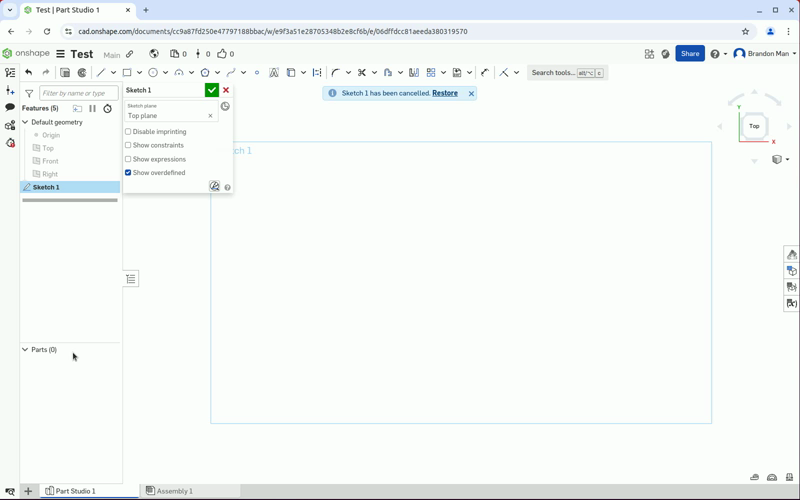
key(c)
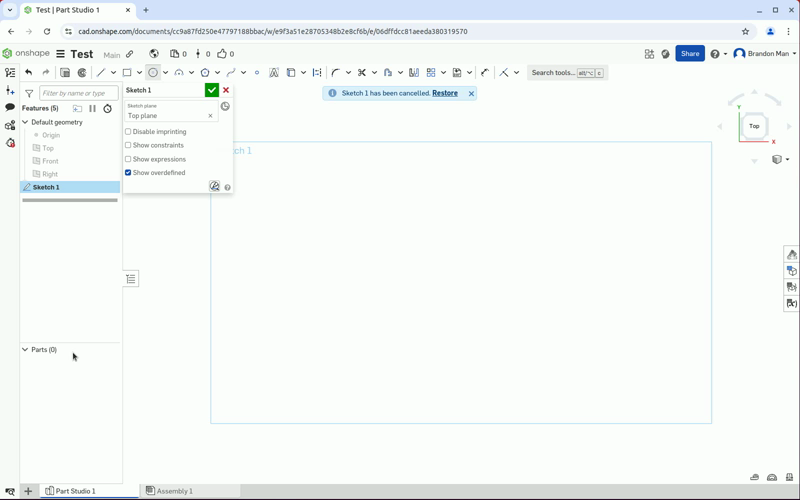
key_down(shift)
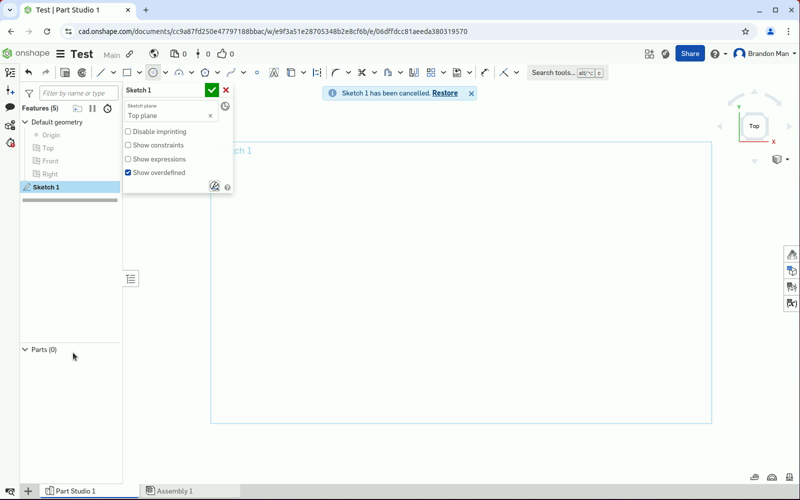
mouse_move(461, 282)
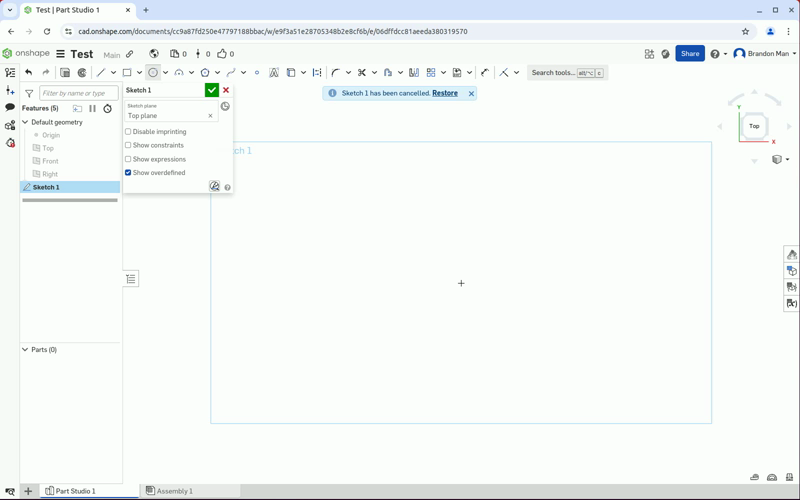
click(461, 282)
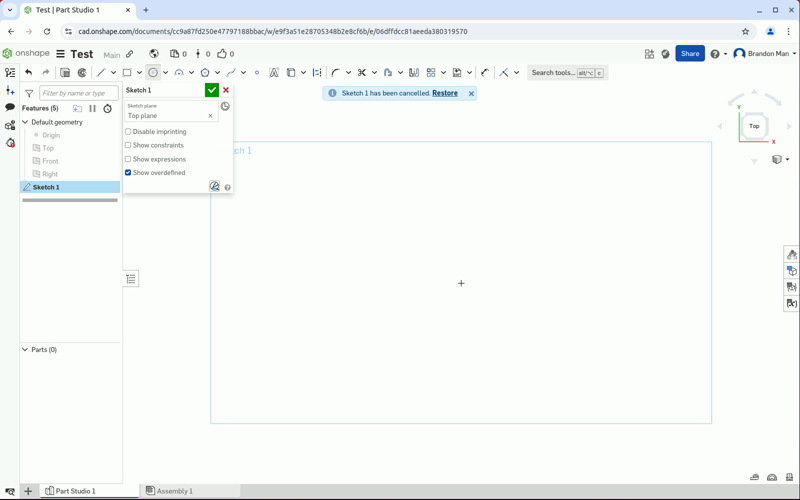
key_up(shift)
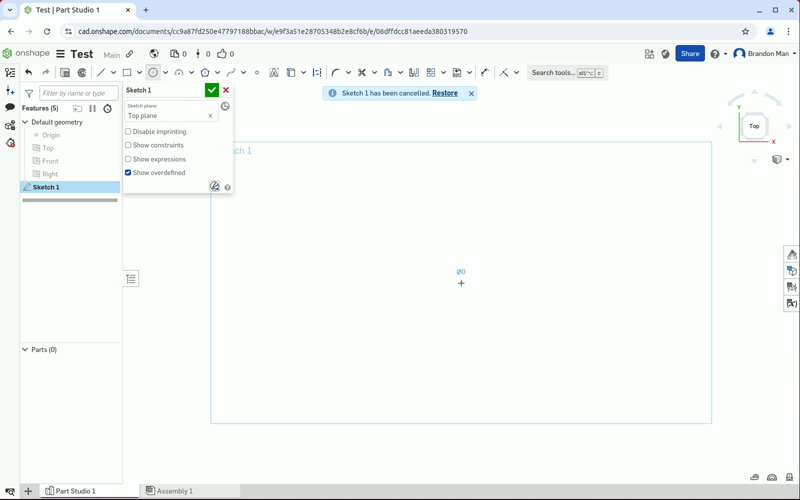
mouse_move(480, 282)
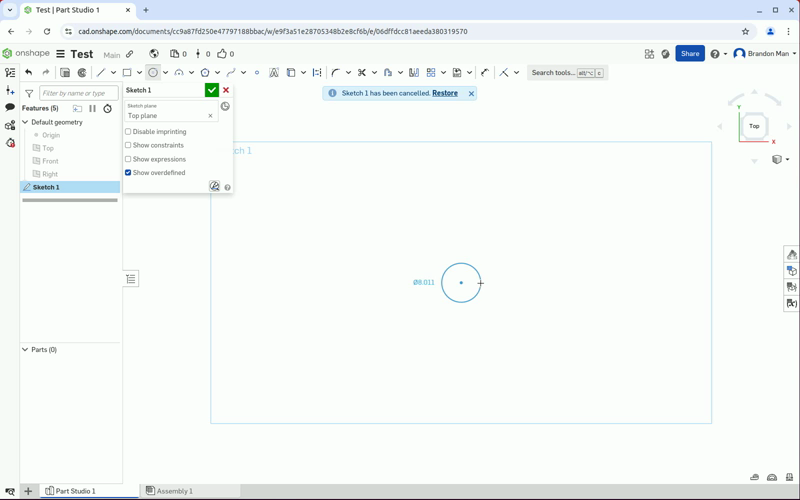
click(480, 282)
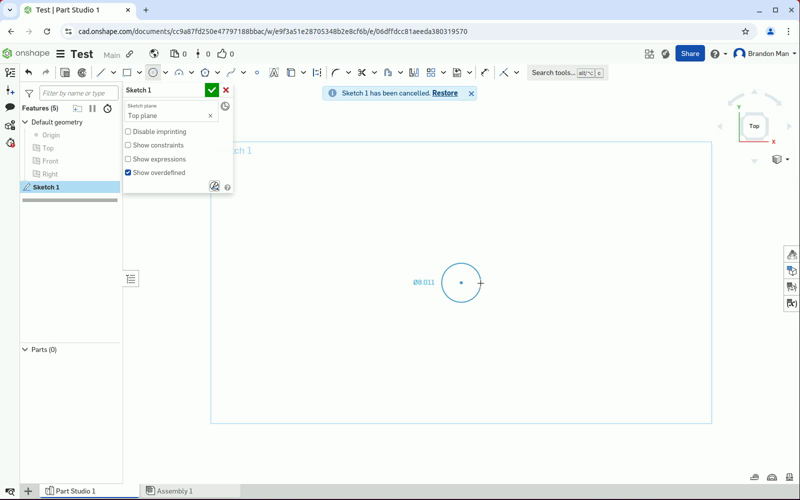
key(esc)
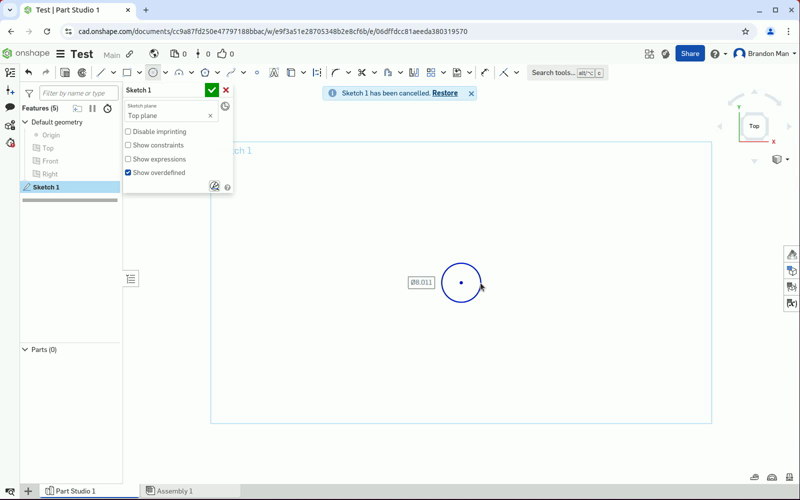
mouse_move(455, 287)
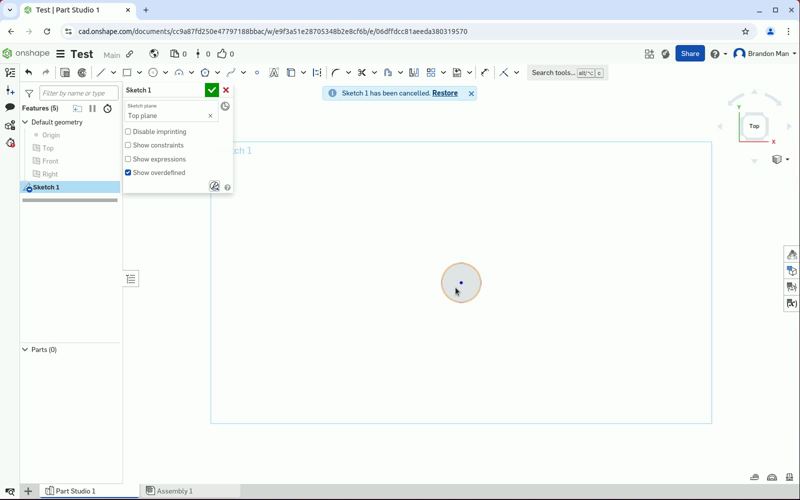
scroll(6)
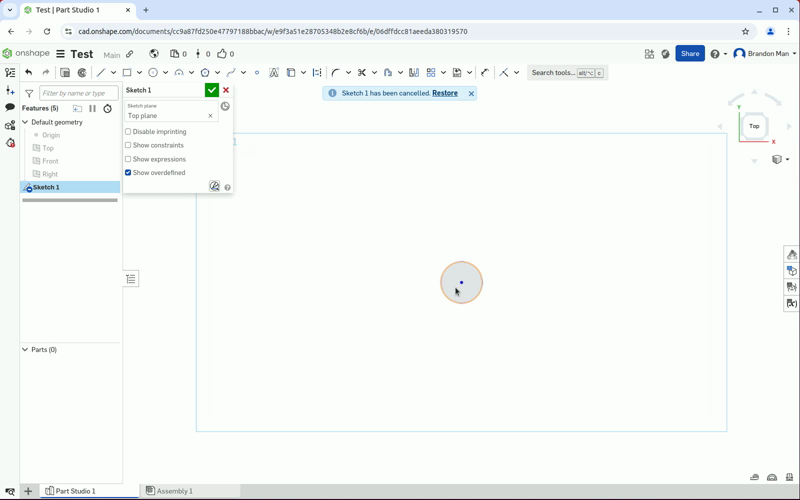
scroll(6)
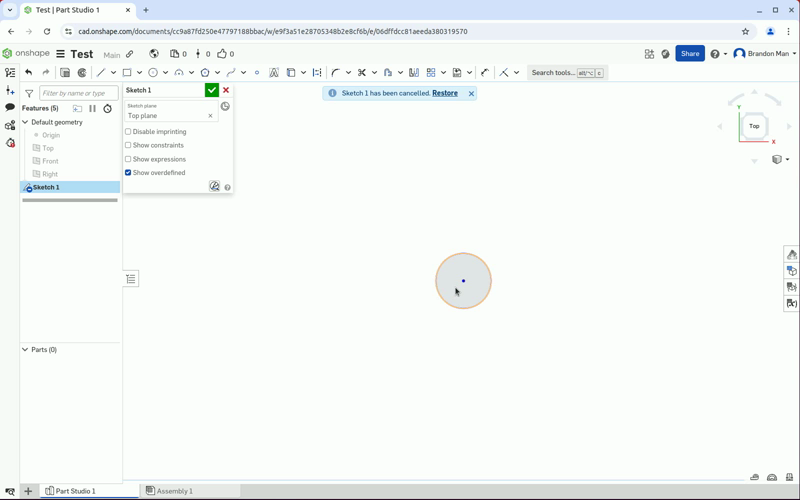
scroll(6)
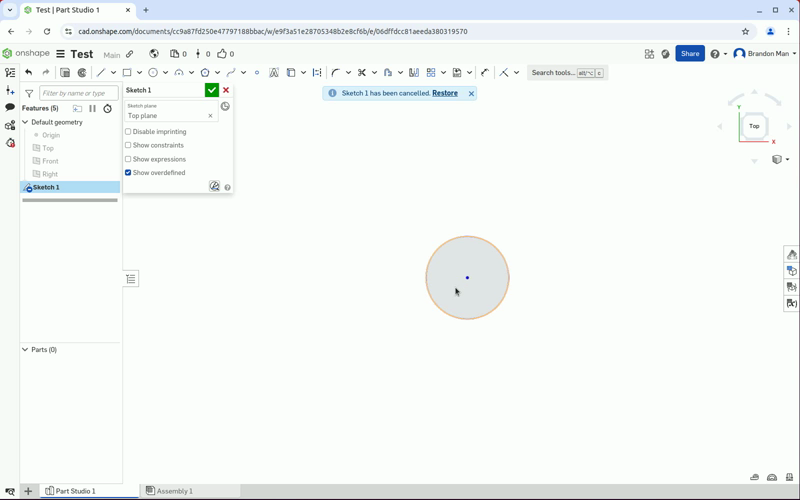
scroll(6)
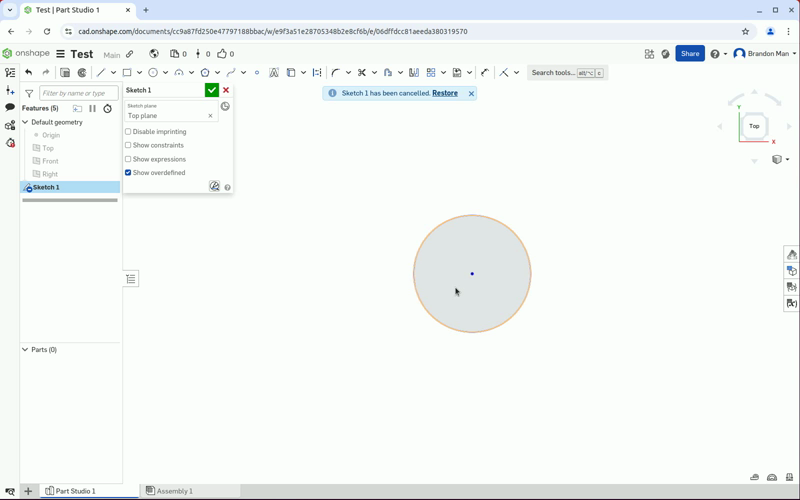
scroll(6)
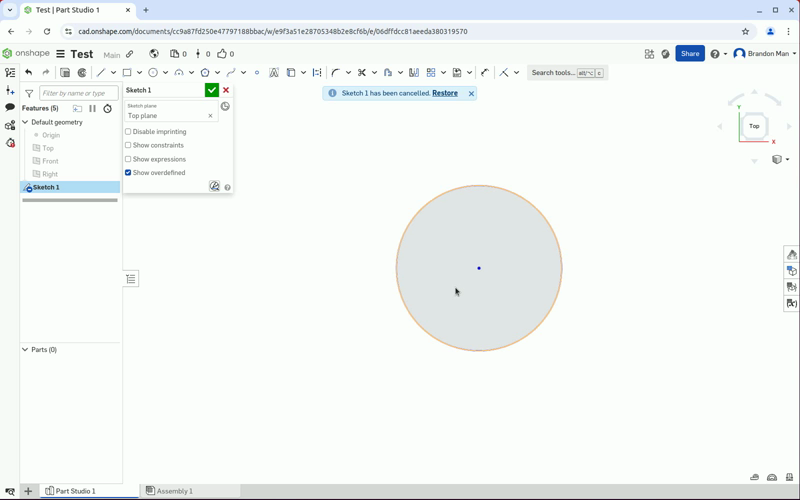
scroll(6)
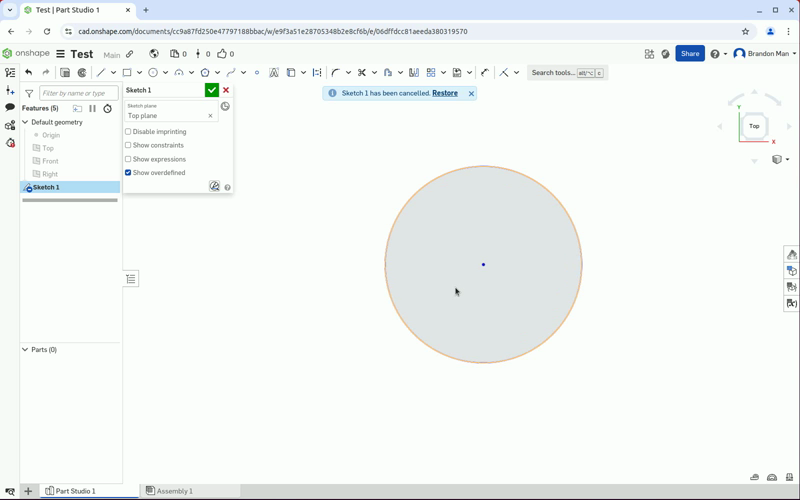
scroll(6)
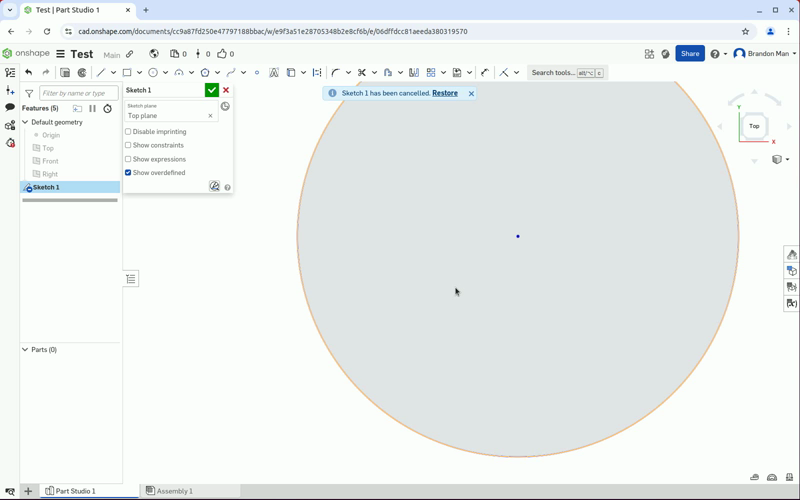
click(455, 287)
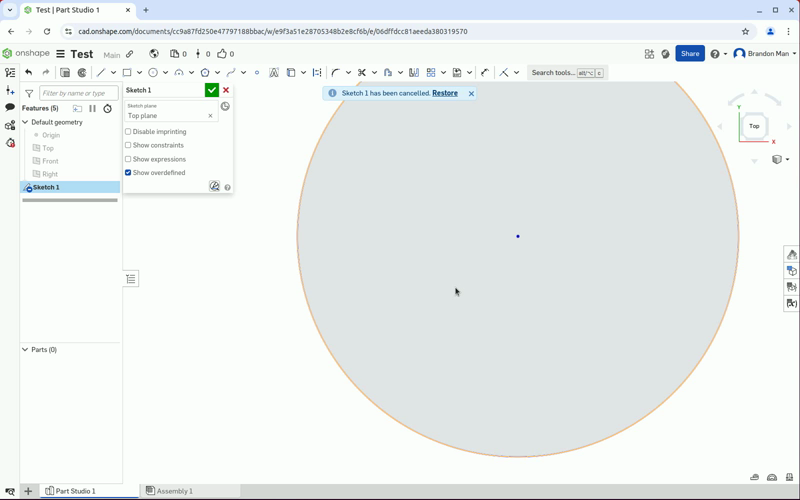
scroll(-6)
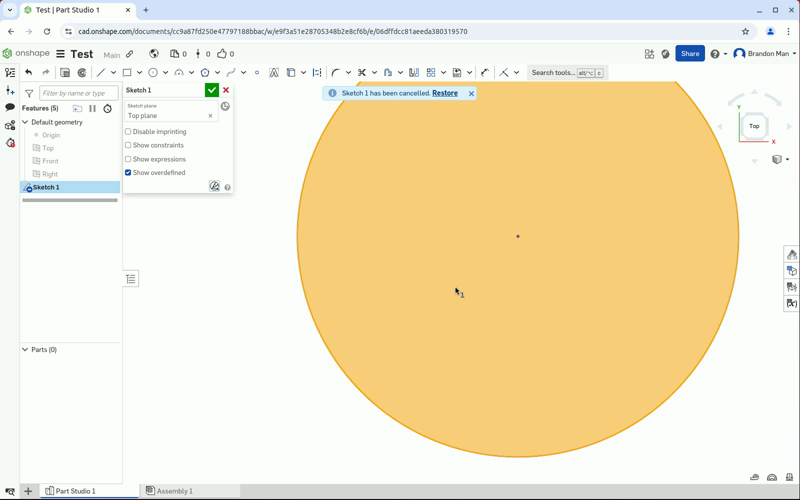
scroll(-6)
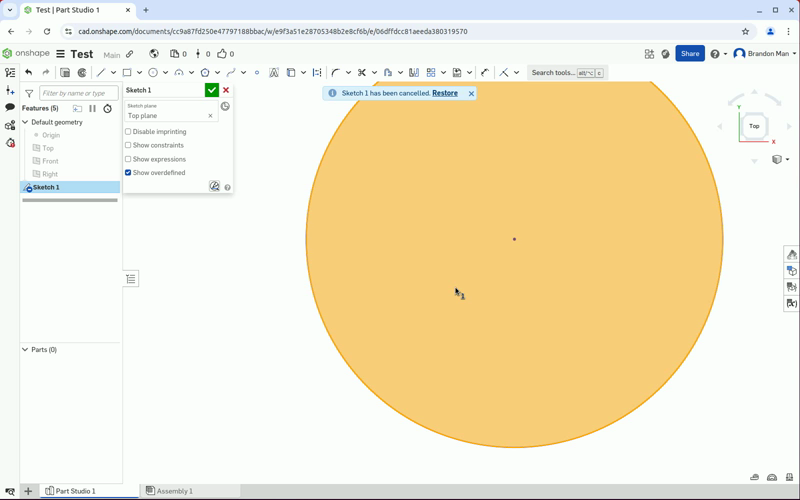
scroll(-6)
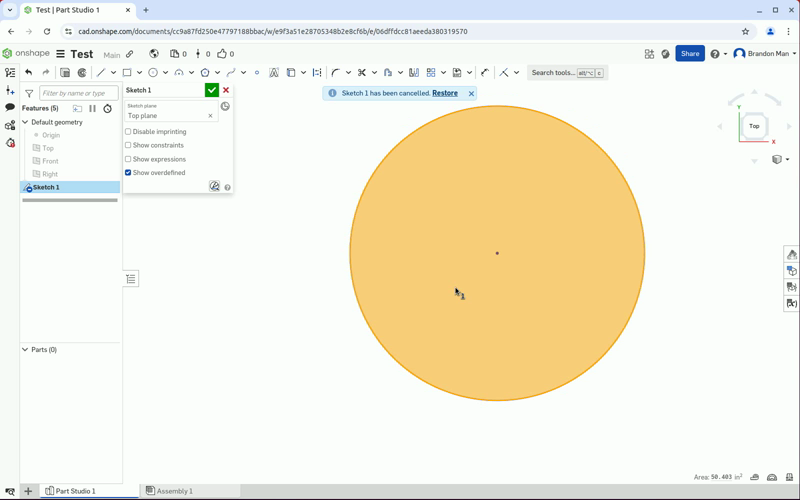
scroll(-6)
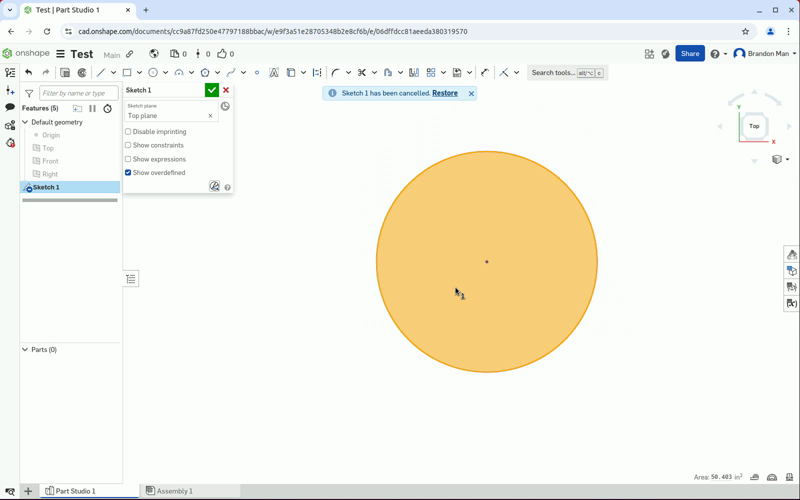
scroll(-6)
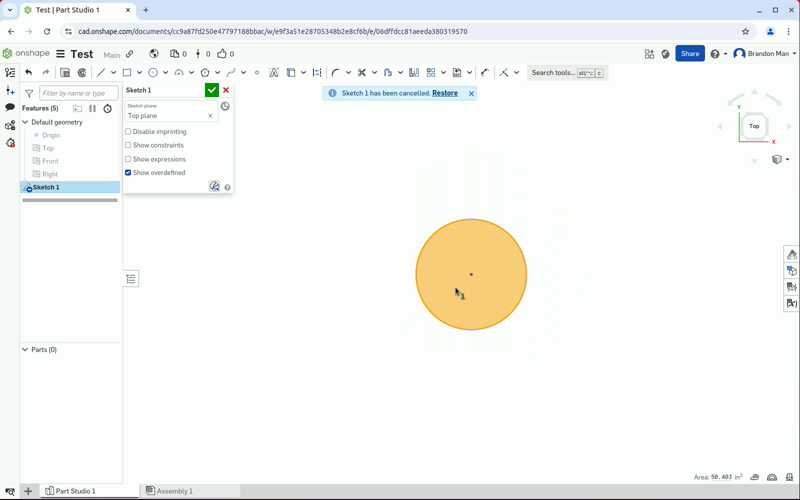
scroll(-6)
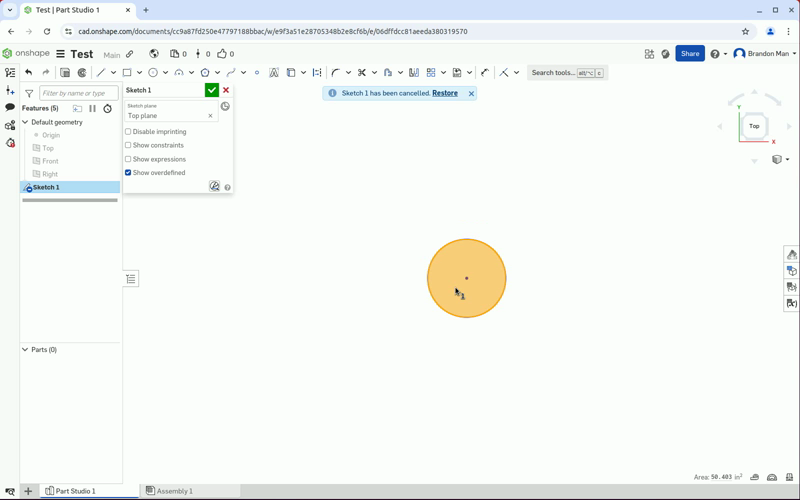
scroll(-6)
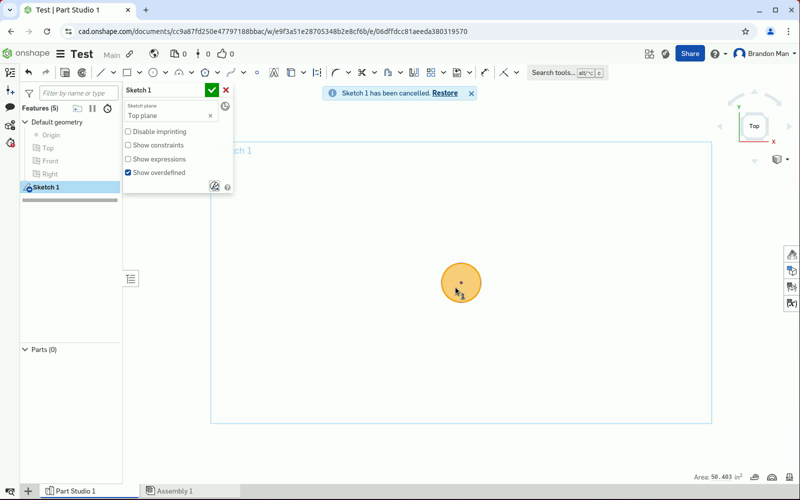
mouse_move(73, 352)
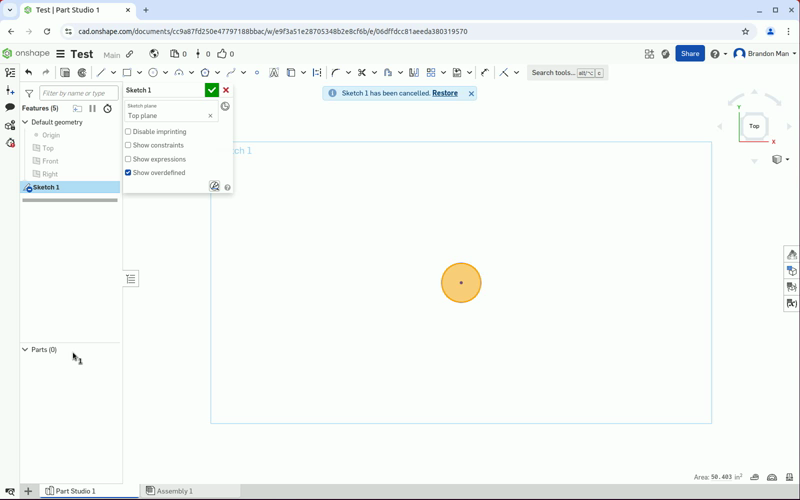
key(shift+y)
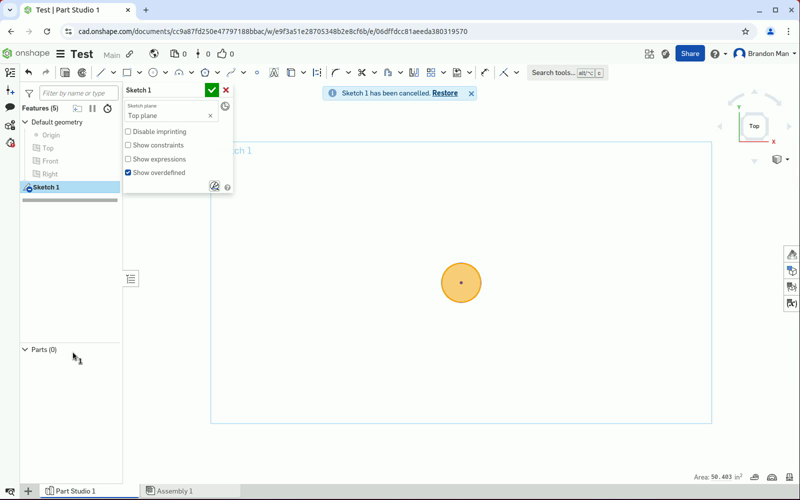
key(shift+e)
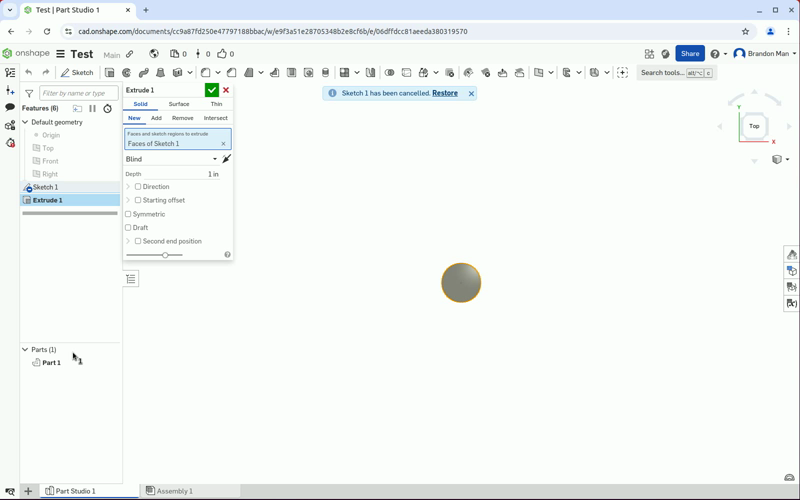
mouse_move(143, 106)
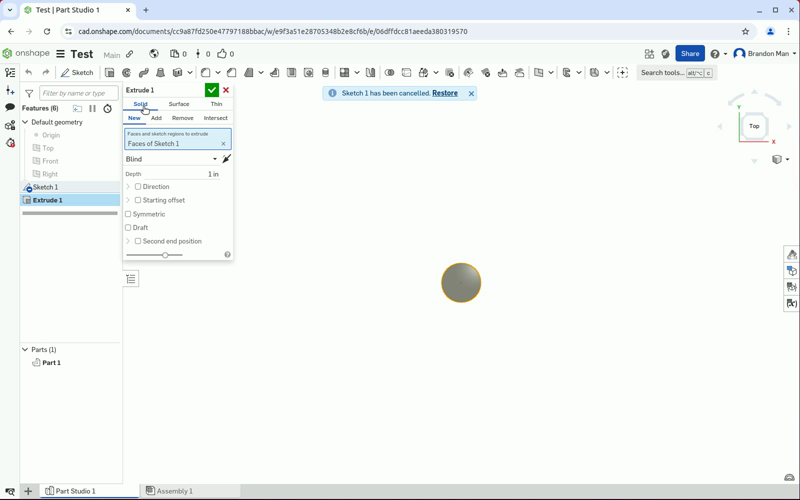
click(143, 106)
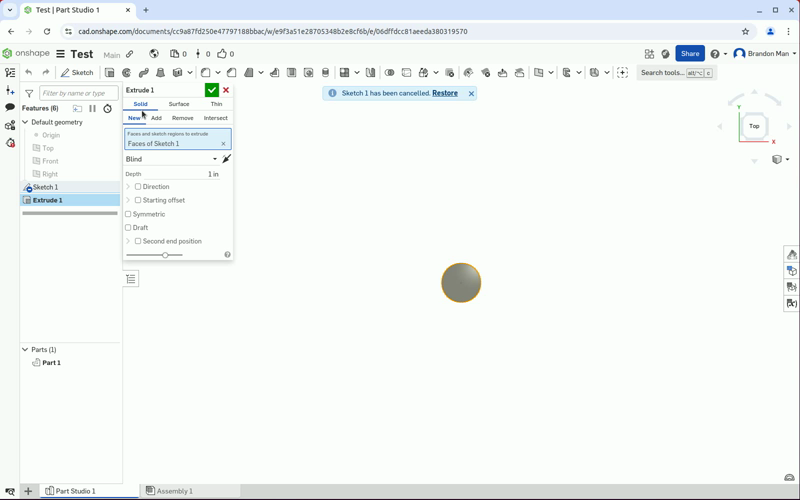
mouse_move(137, 120)
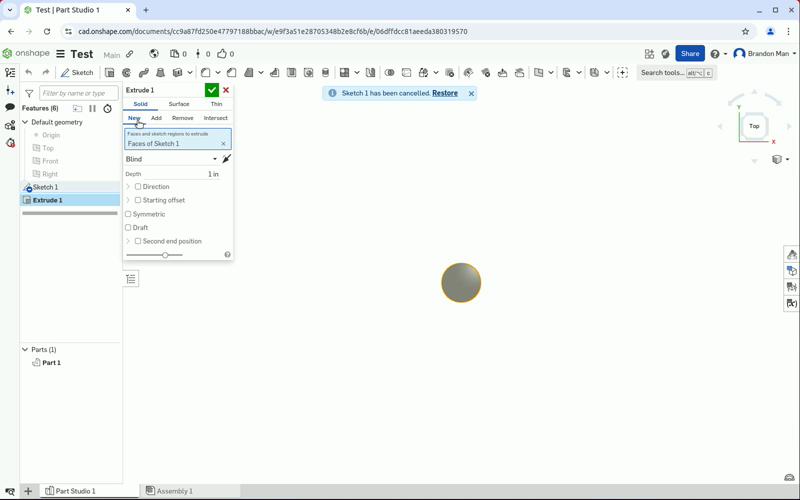
click(137, 120)
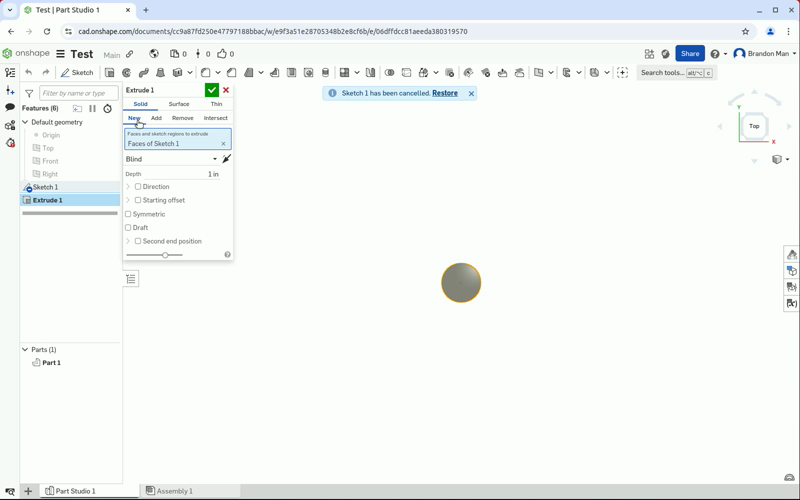
key(tab, 4)
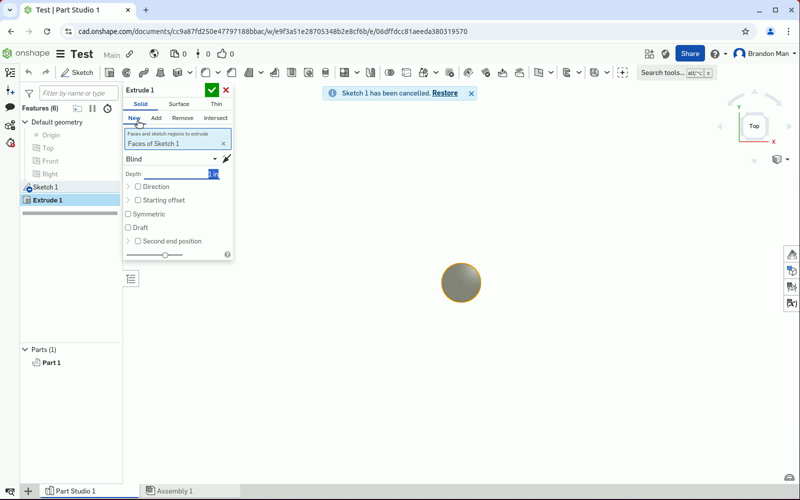
text(18.294)
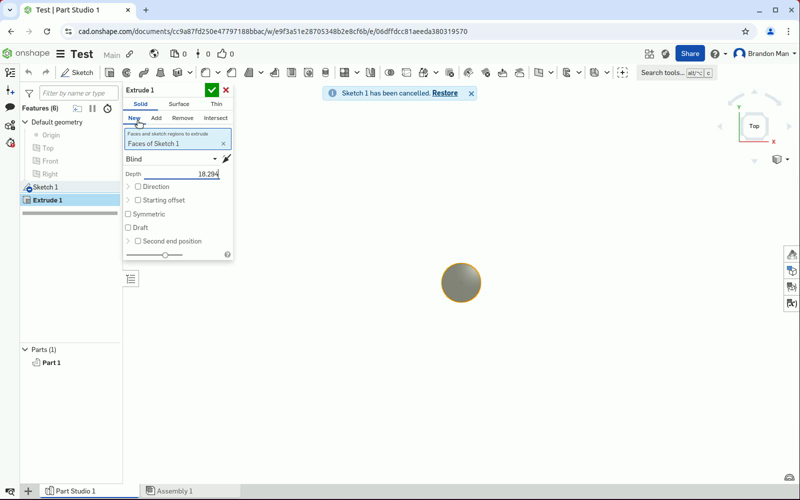
key(enter)
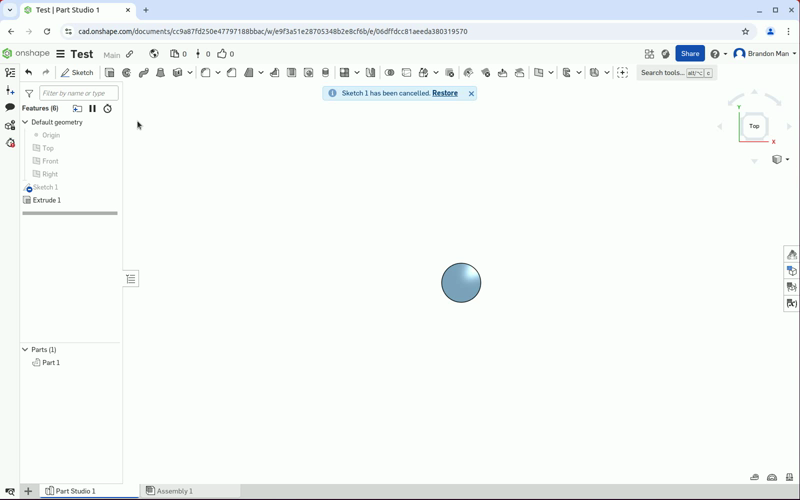
key(shift+h)
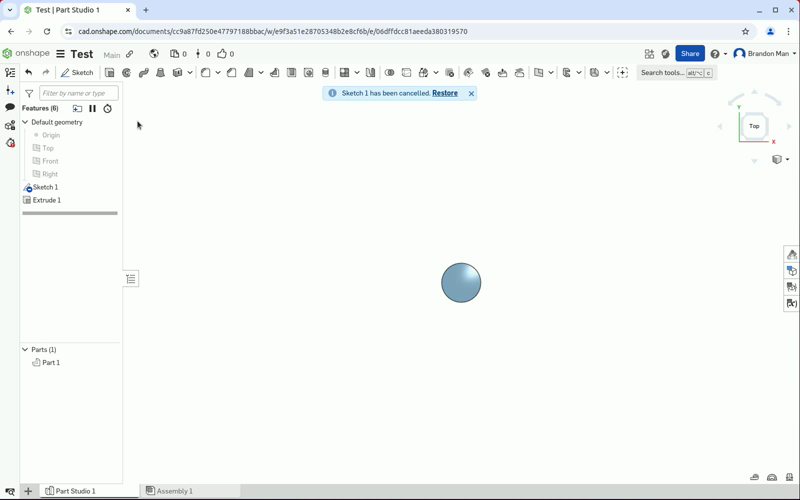
key(shift+h)
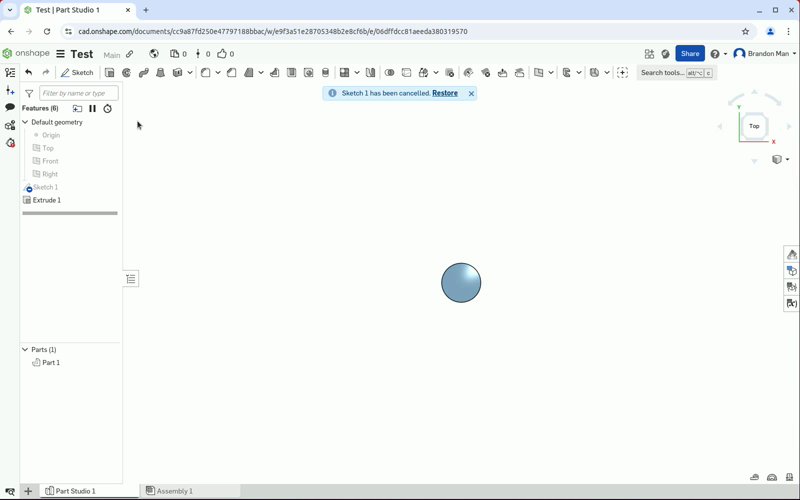
mouse_move(73, 189)
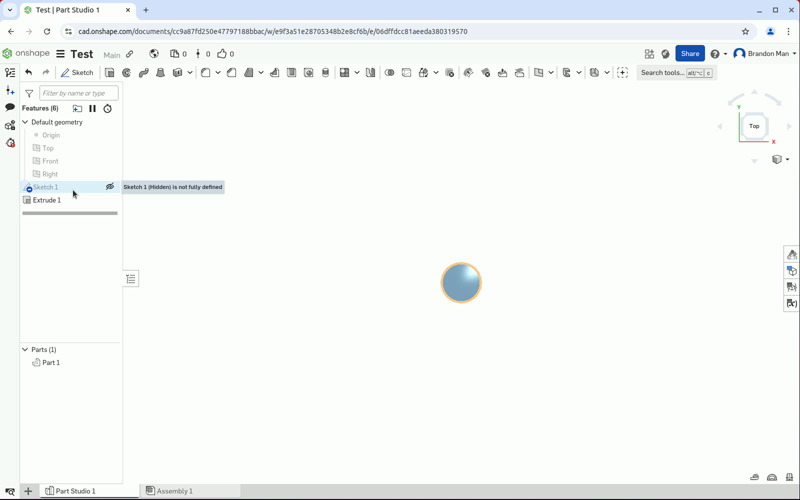
click(73, 189)
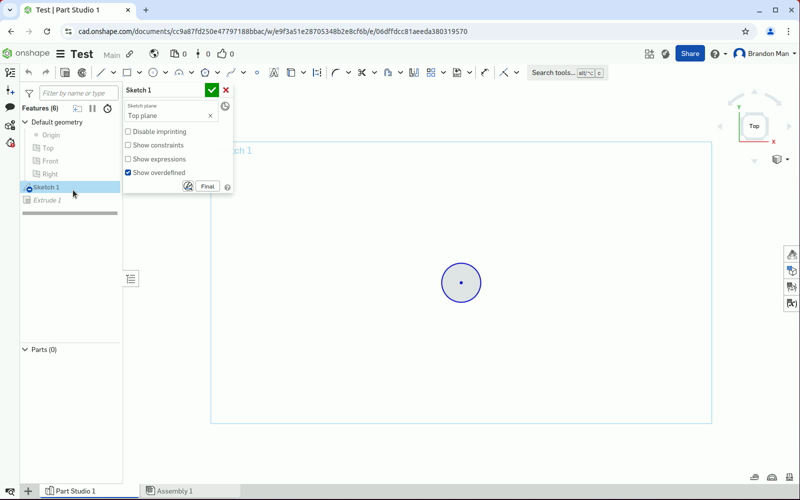
mouse_move(229, 92)
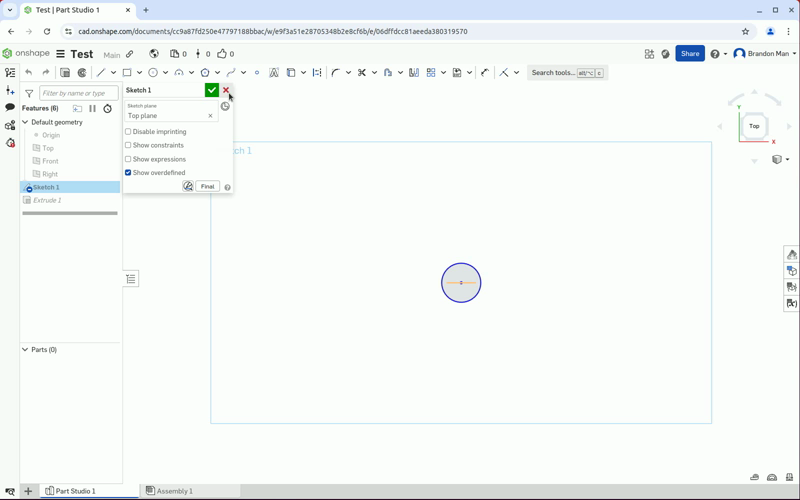
click(229, 92)
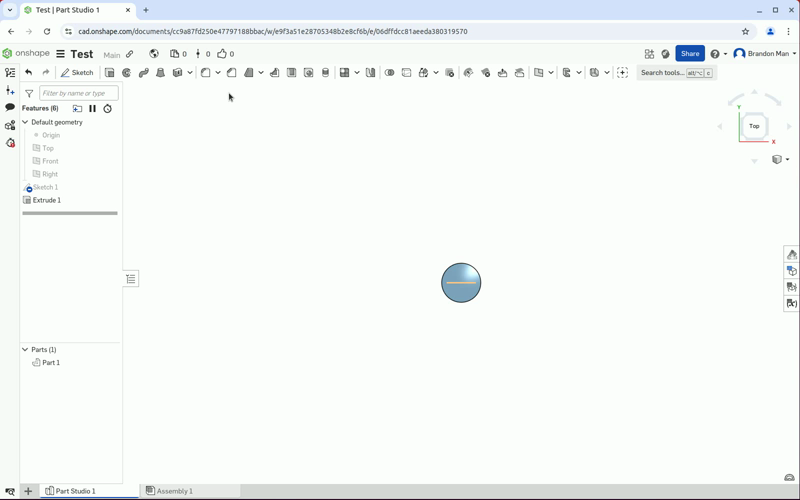
mouse_move(541, 75)
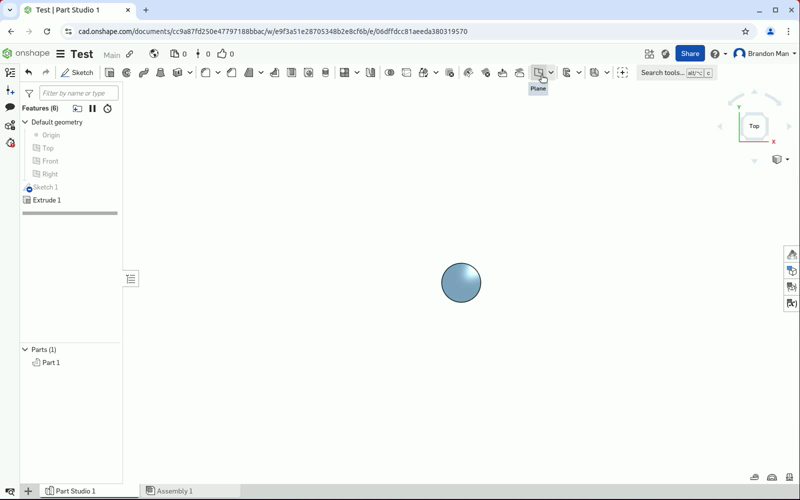
click(541, 75)
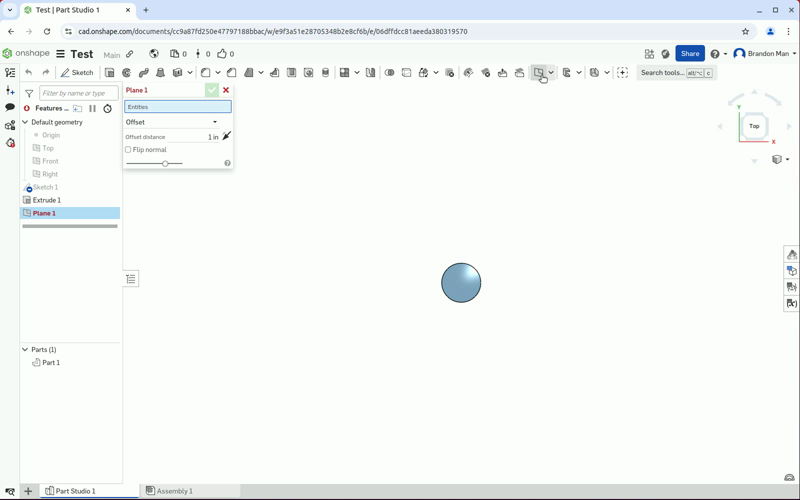
mouse_move(73, 150)
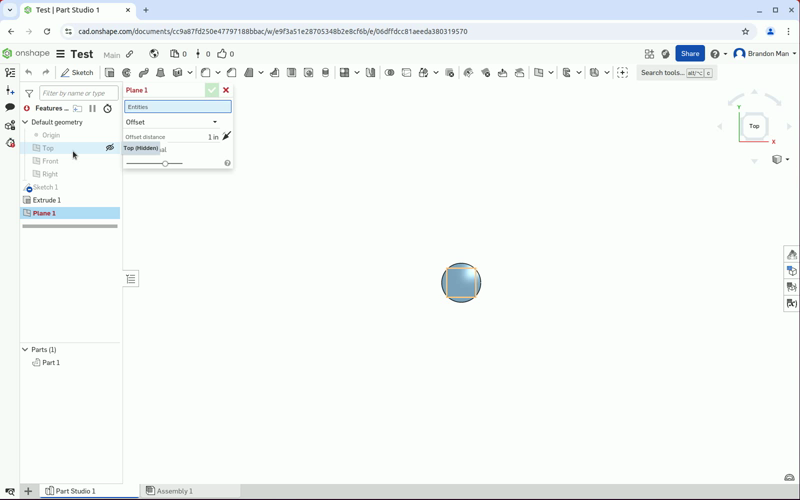
click(73, 150)
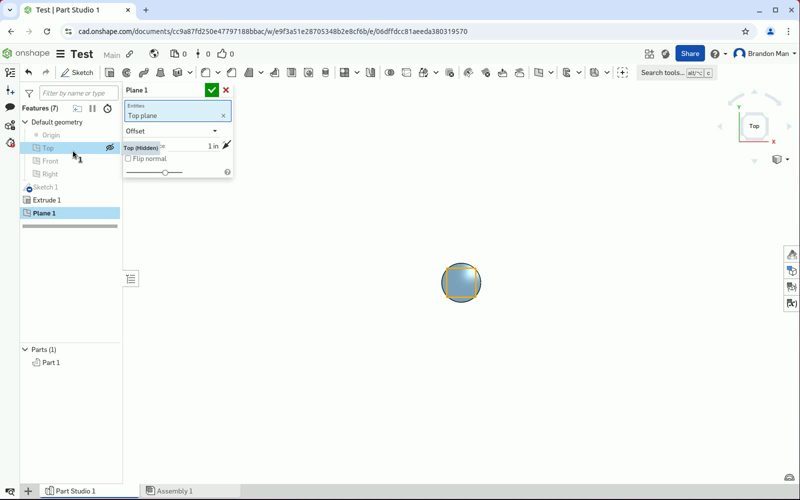
key(tab, 2)
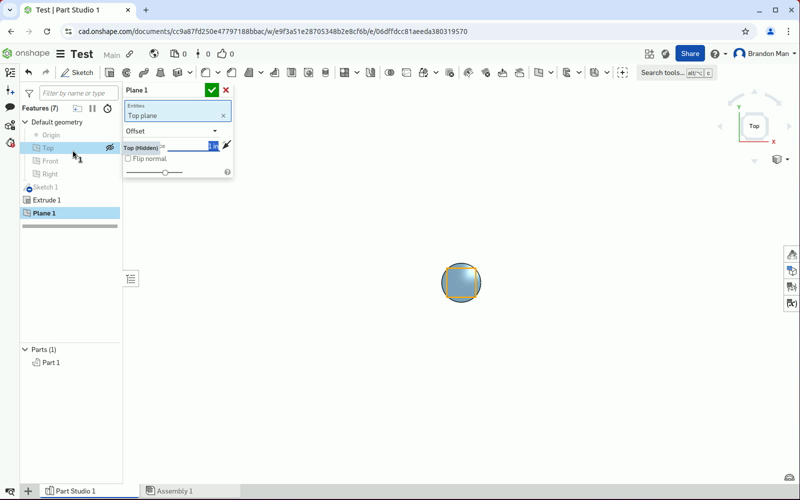
text(18.302)
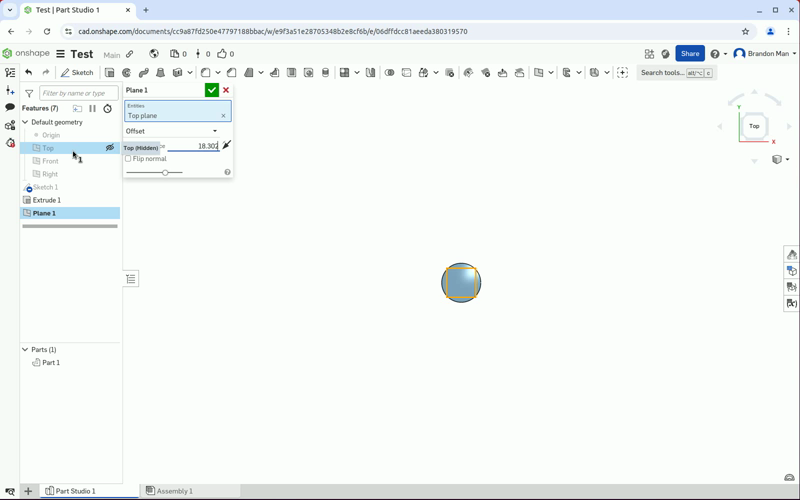
key(enter, 2)
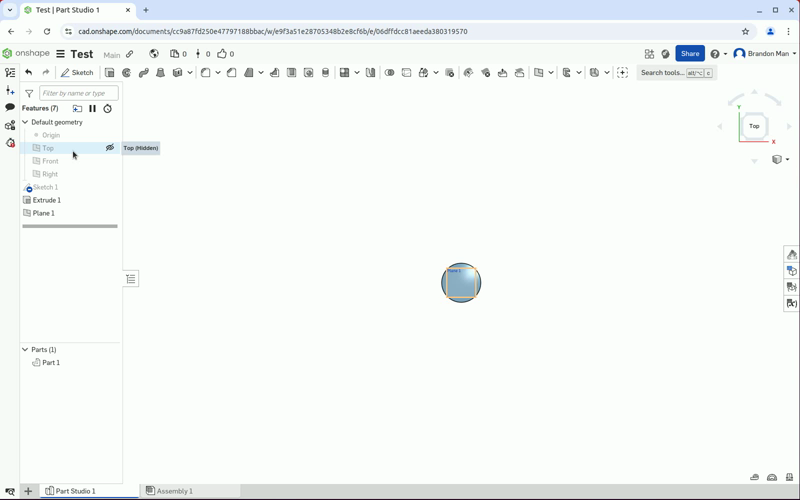
key(shift+s)
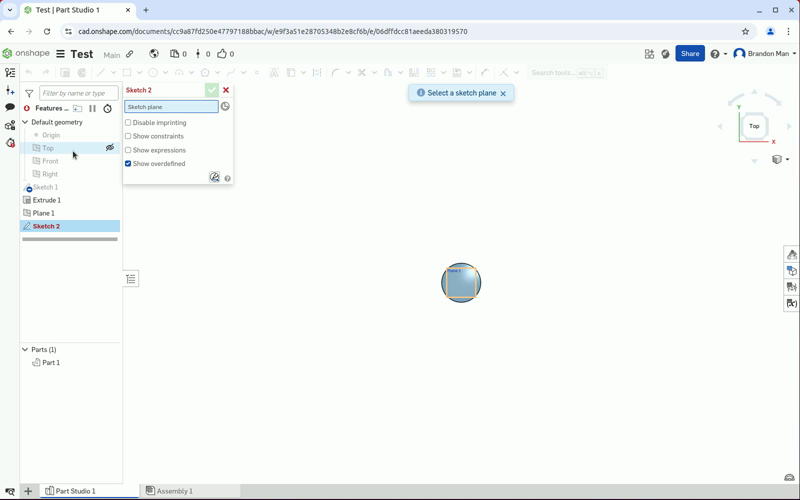
mouse_move(73, 215)
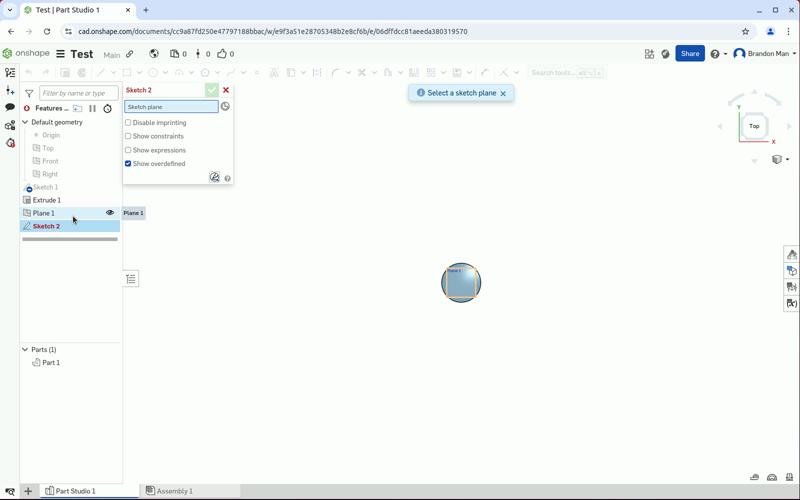
click(73, 215)
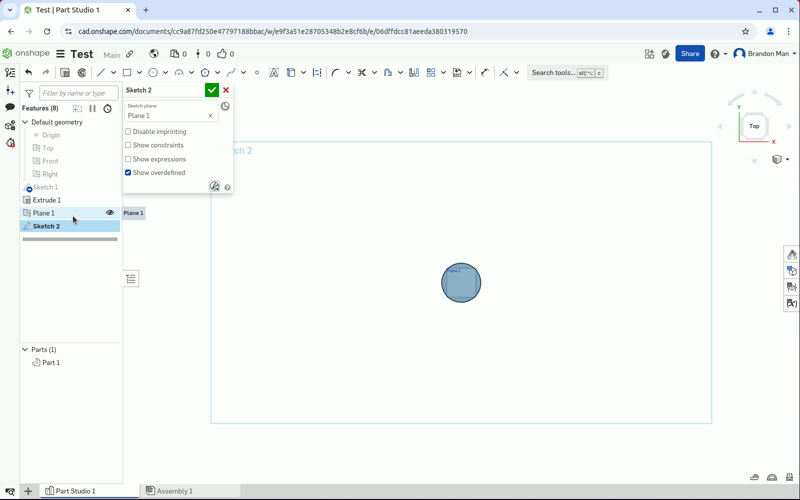
mouse_move(73, 352)
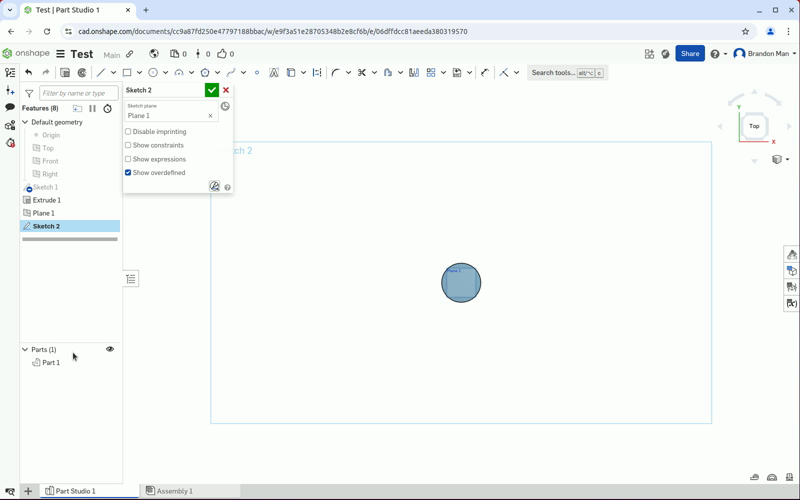
key(y)
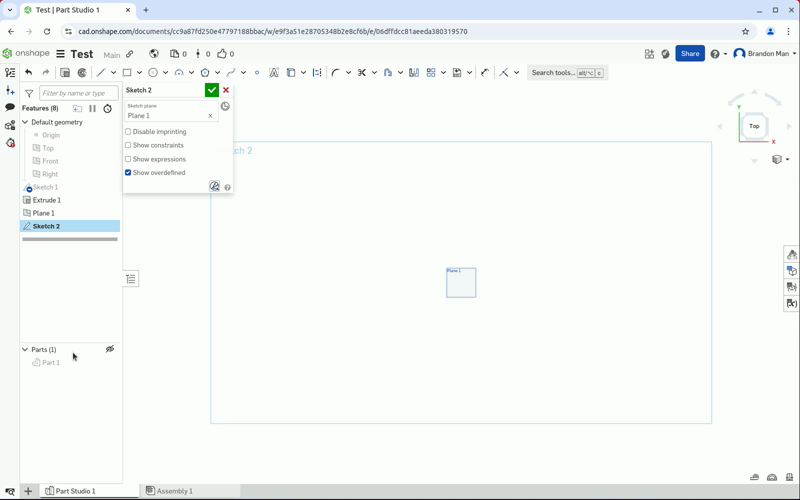
key(c)
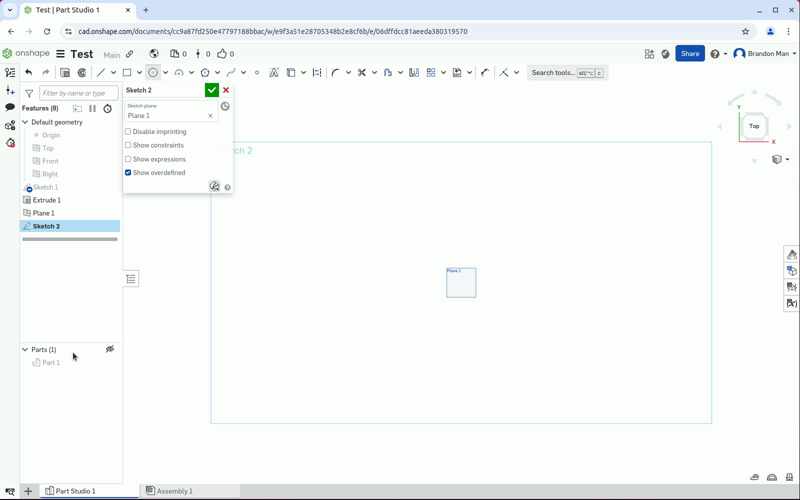
key_down(shift)
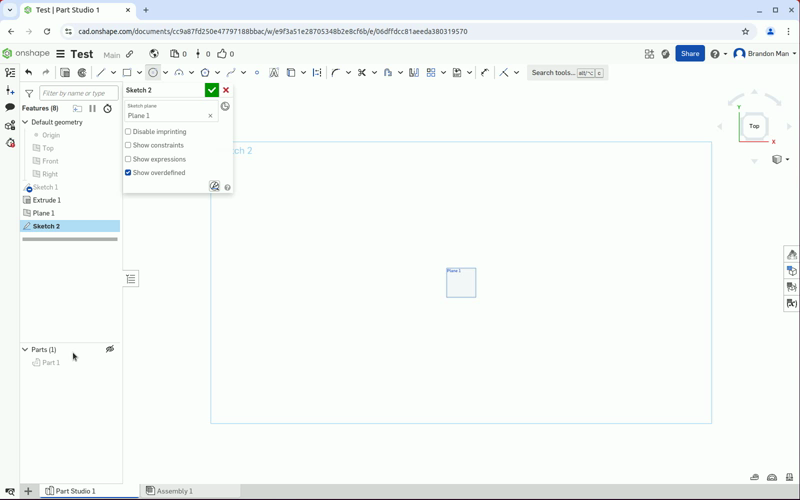
mouse_move(461, 282)
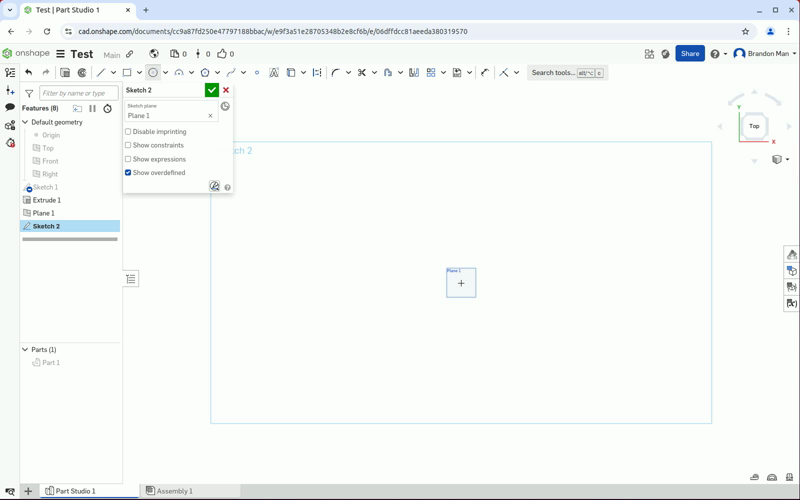
click(461, 282)
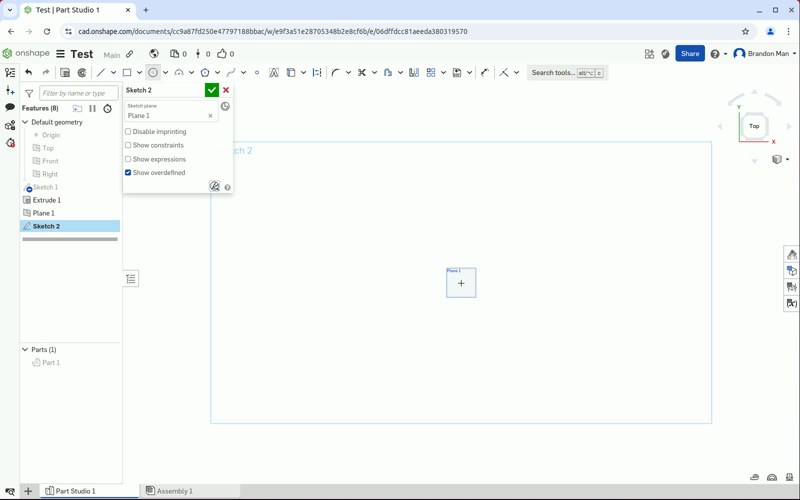
key_up(shift)
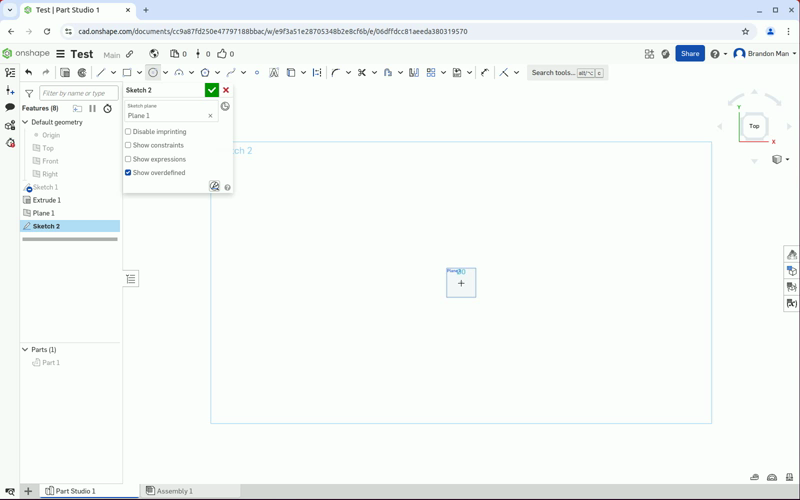
mouse_move(464, 282)
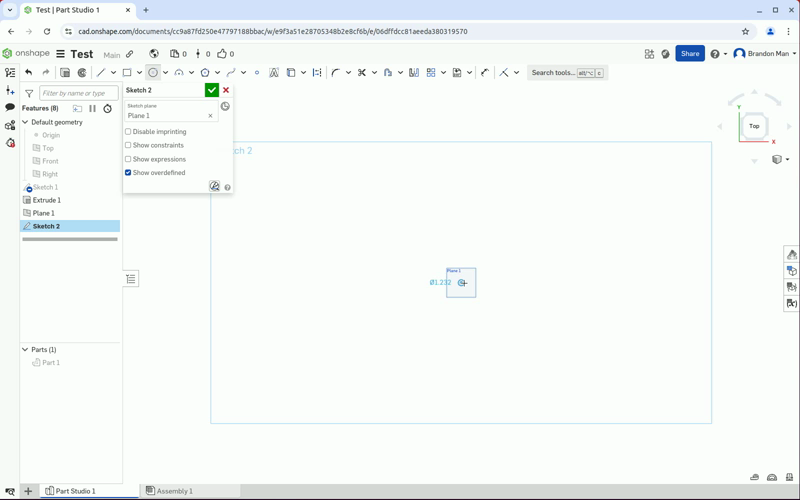
click(464, 282)
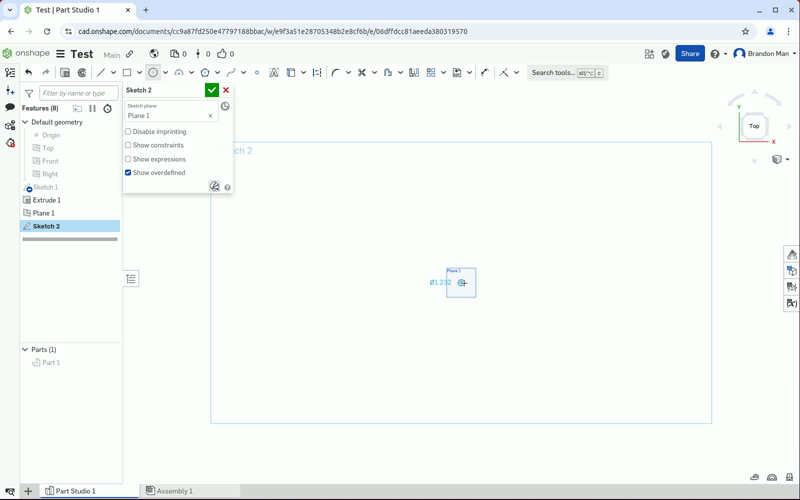
key(esc)
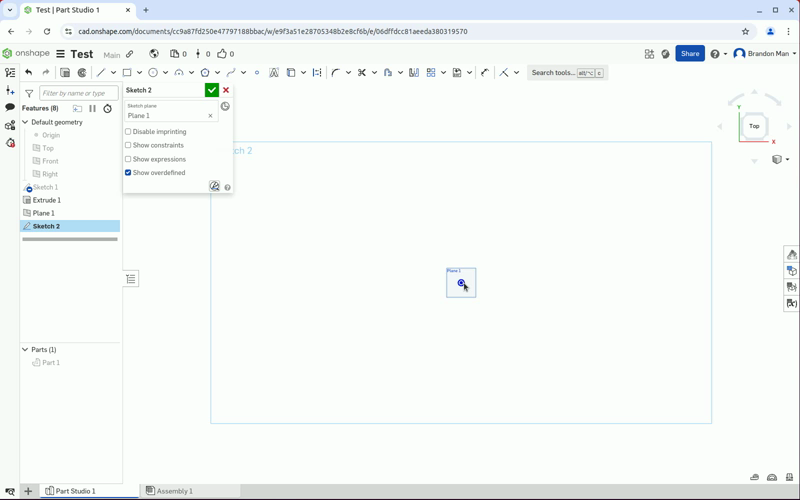
mouse_move(458, 282)
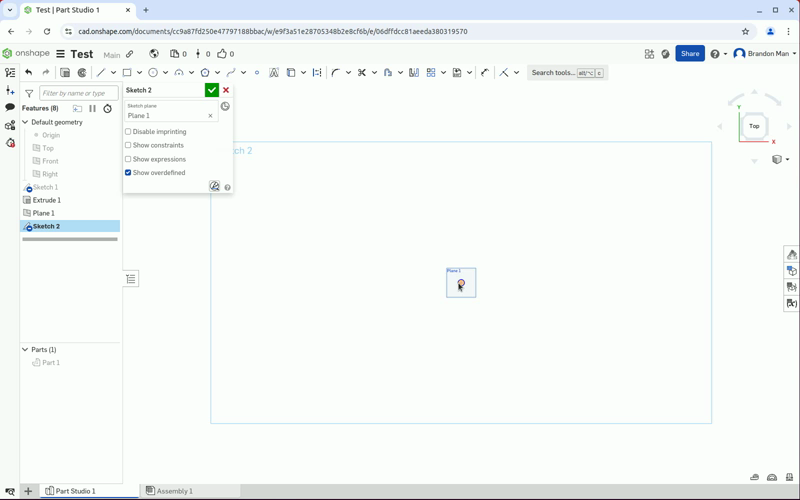
scroll(6)
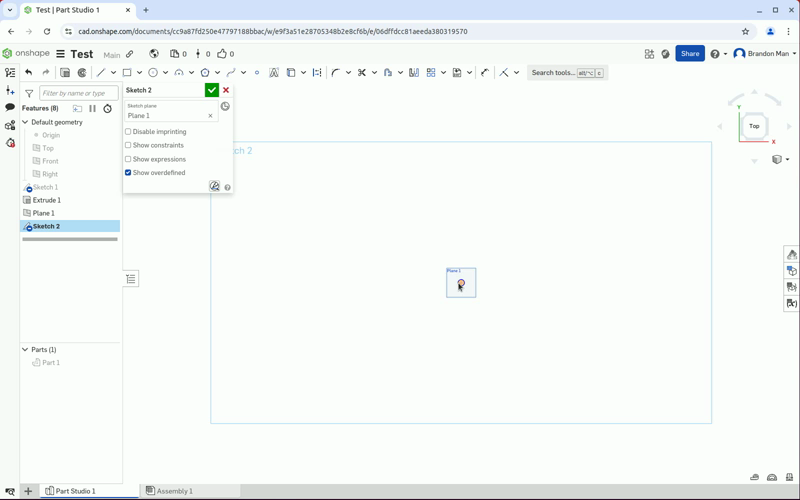
scroll(6)
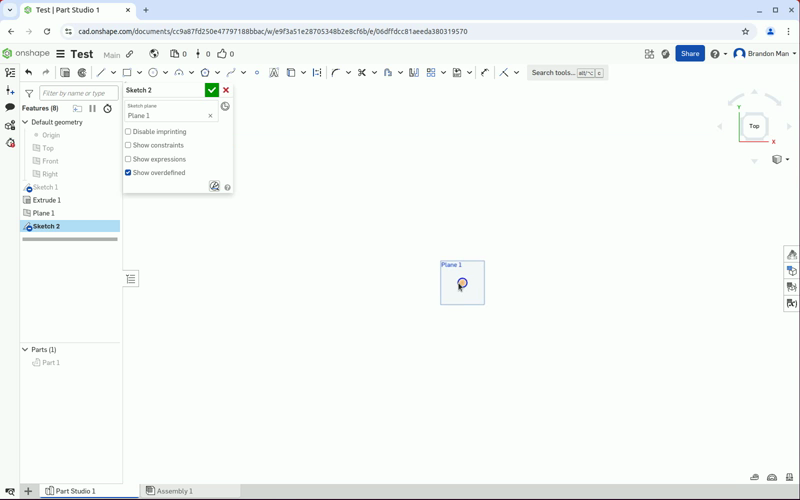
scroll(6)
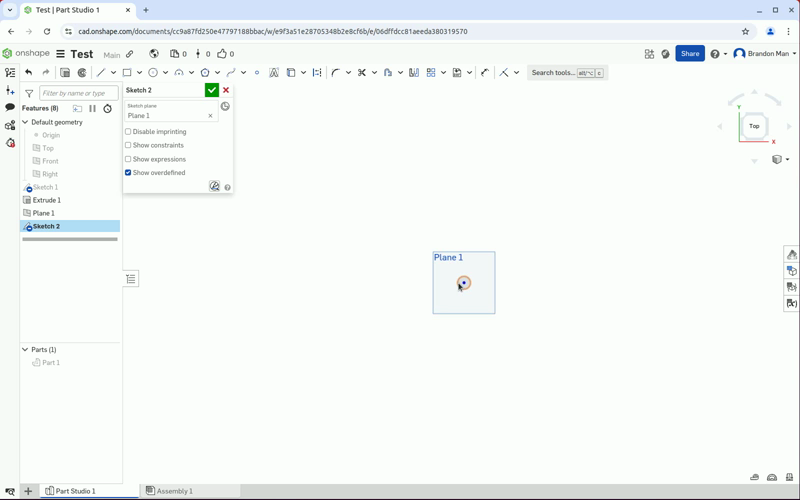
scroll(6)
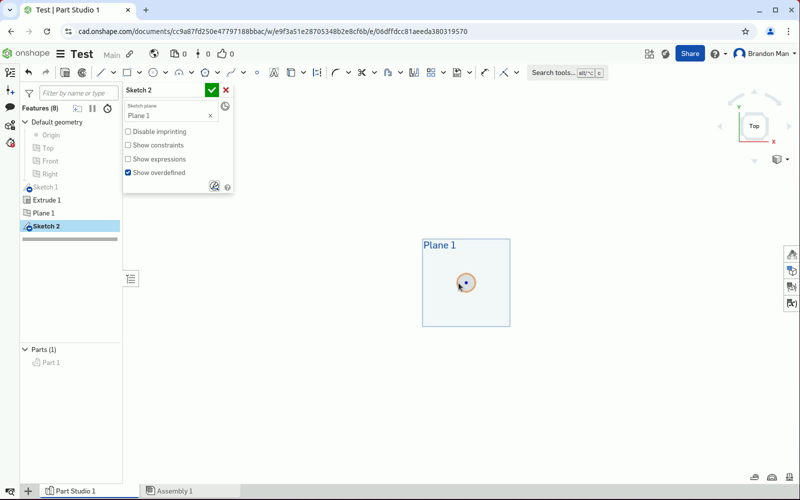
scroll(6)
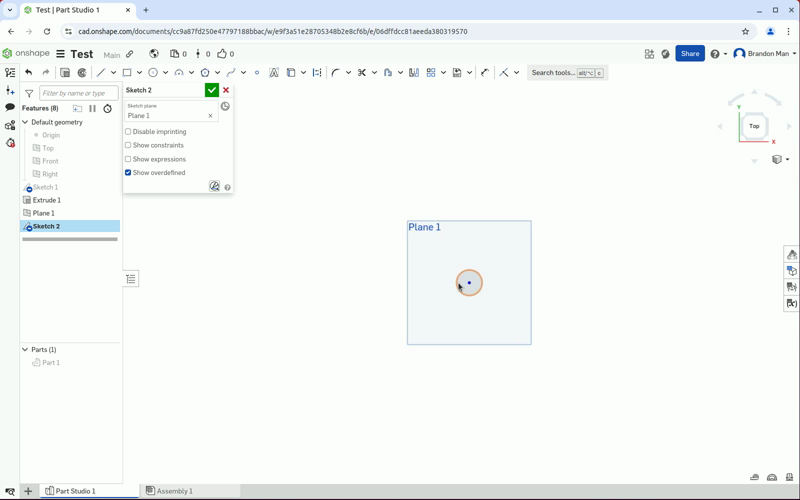
scroll(6)
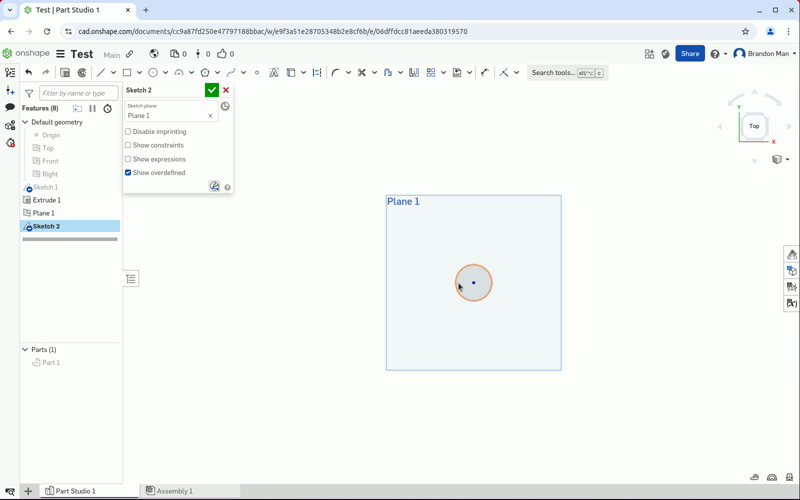
scroll(6)
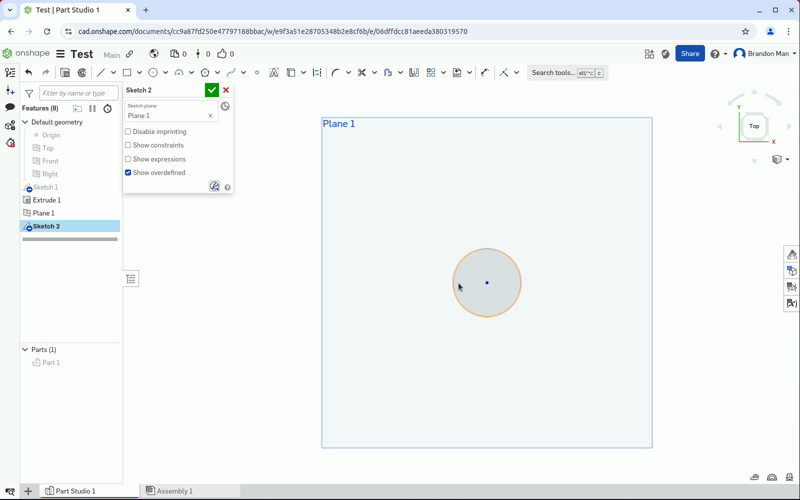
click(458, 282)
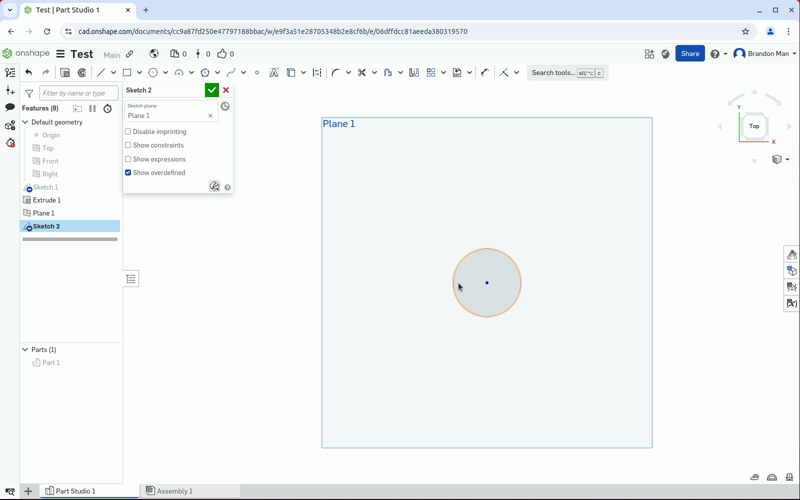
scroll(-6)
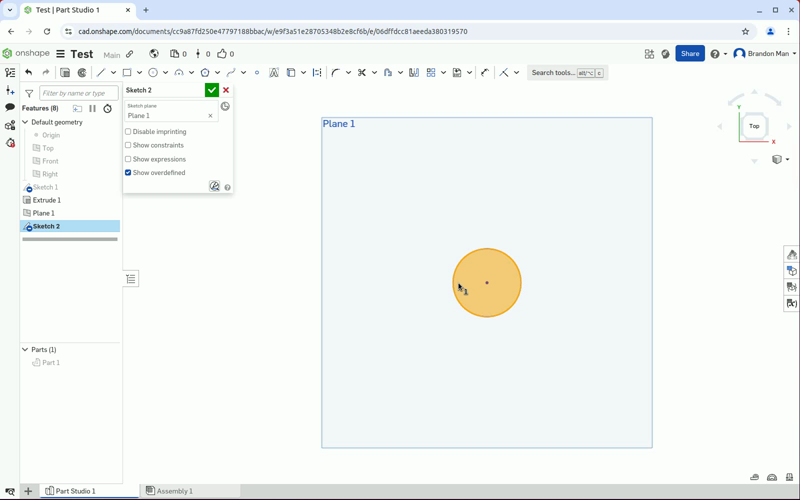
scroll(-6)
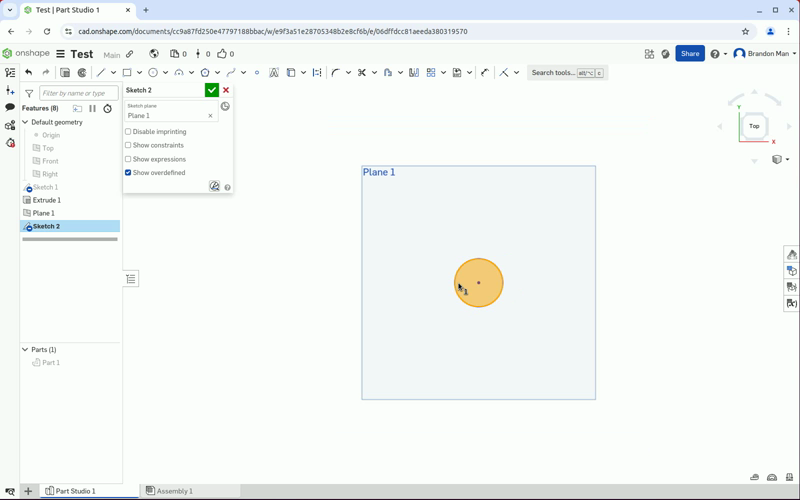
scroll(-6)
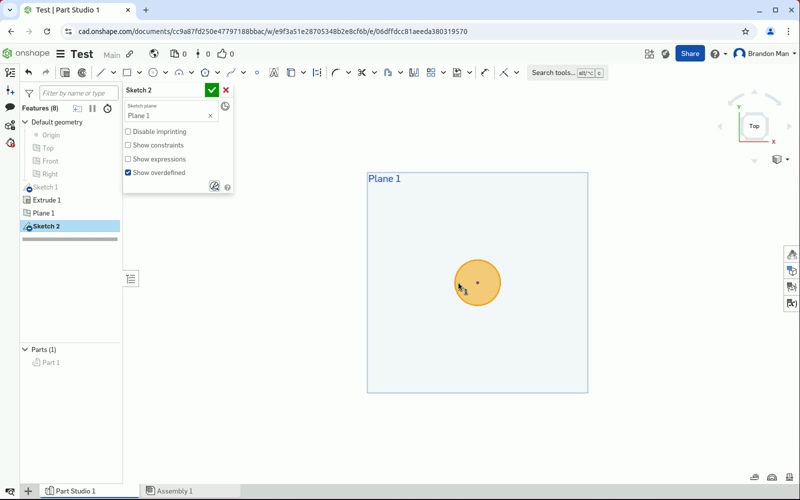
scroll(-6)
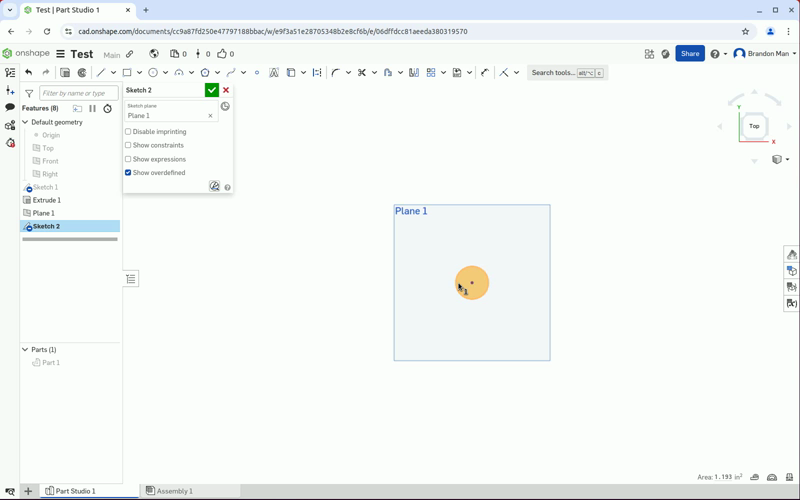
scroll(-6)
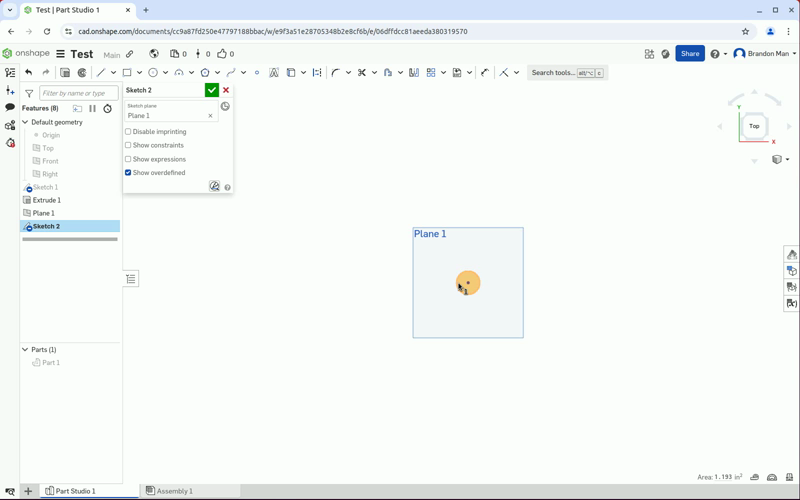
scroll(-6)
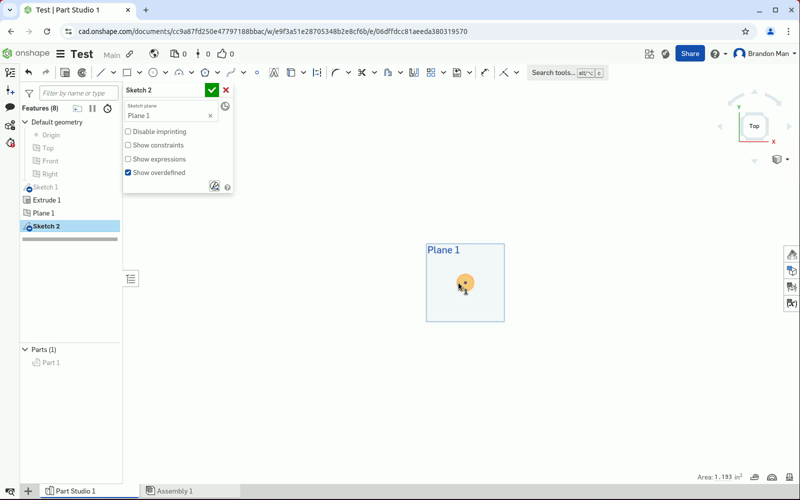
scroll(-6)
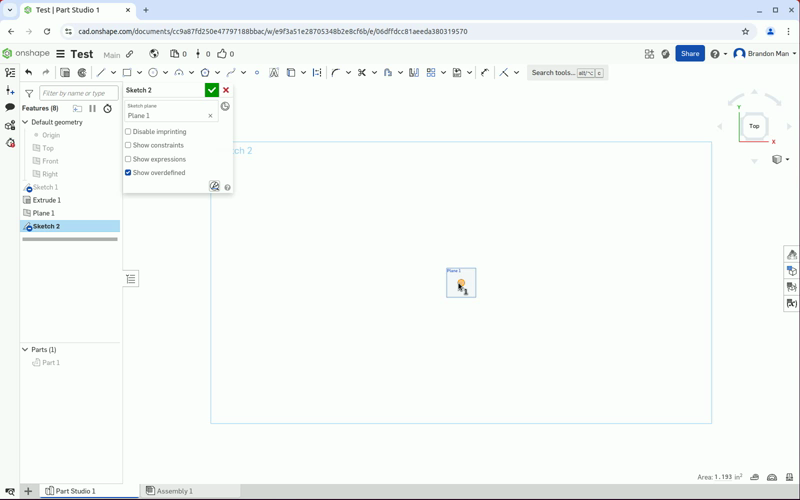
mouse_move(73, 352)
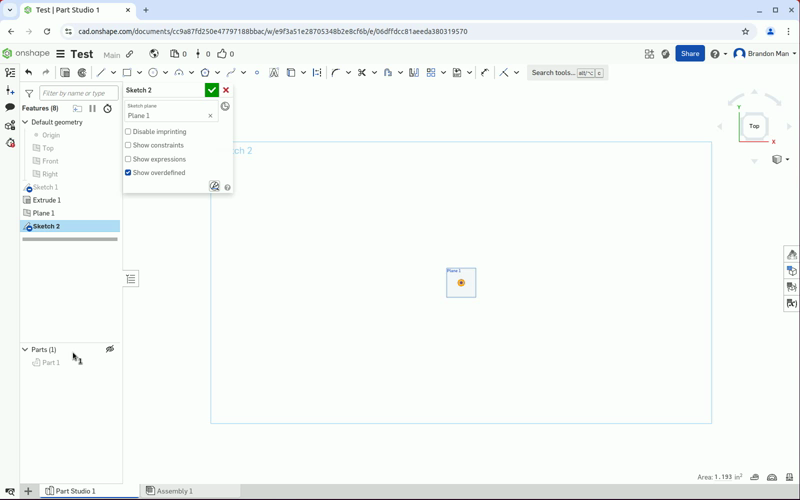
key(shift+y)
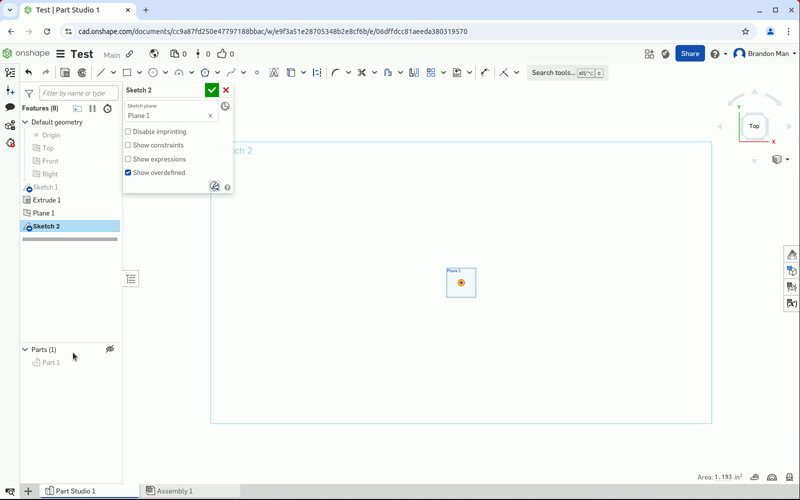
key(shift+e)
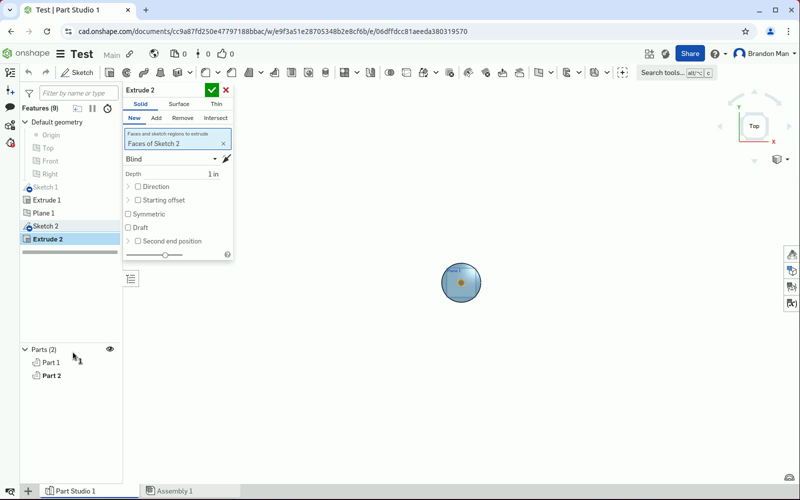
mouse_move(143, 106)
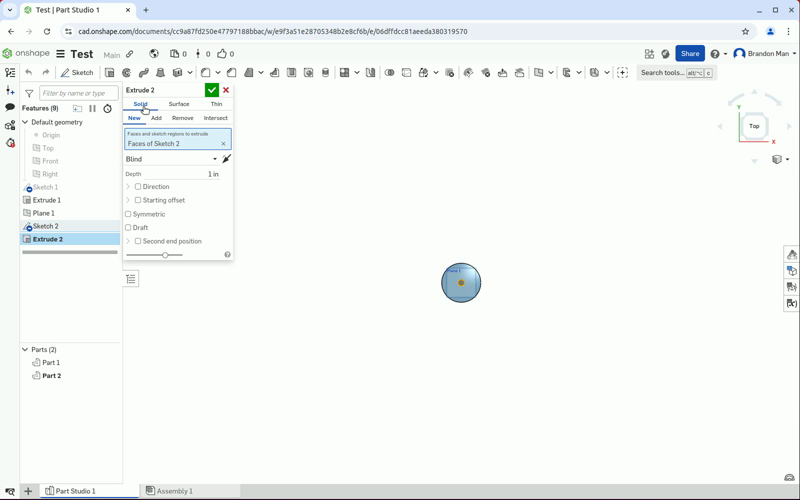
click(143, 106)
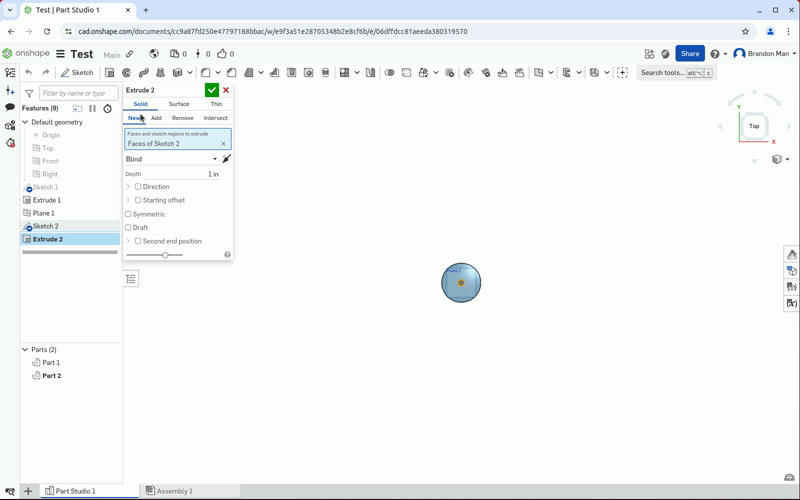
mouse_move(137, 120)
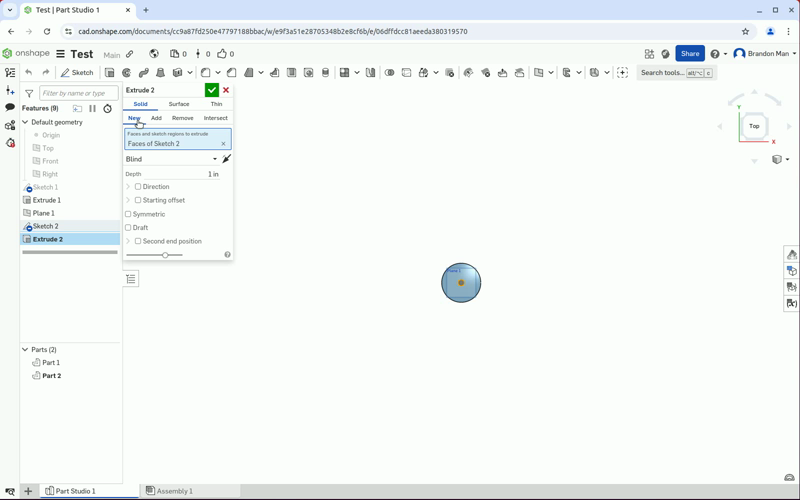
click(137, 120)
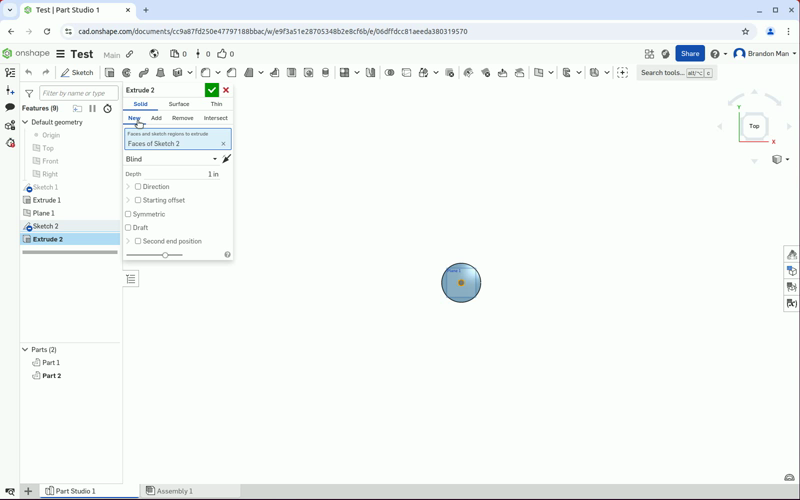
key(tab, 4)
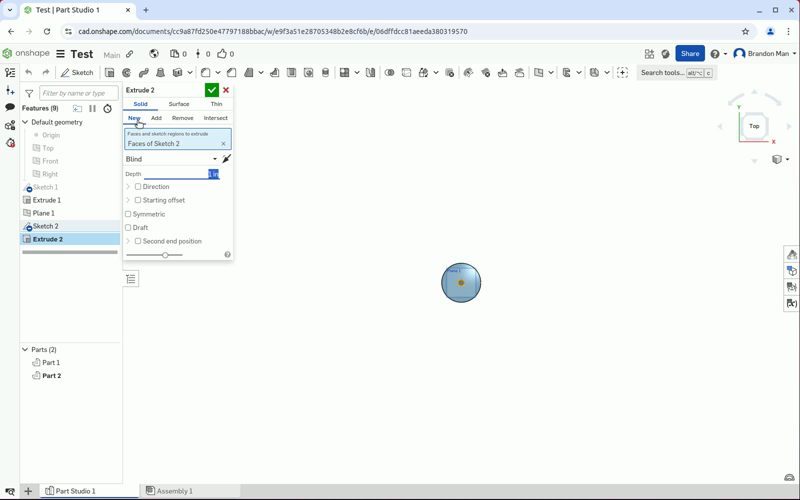
text(4.814)
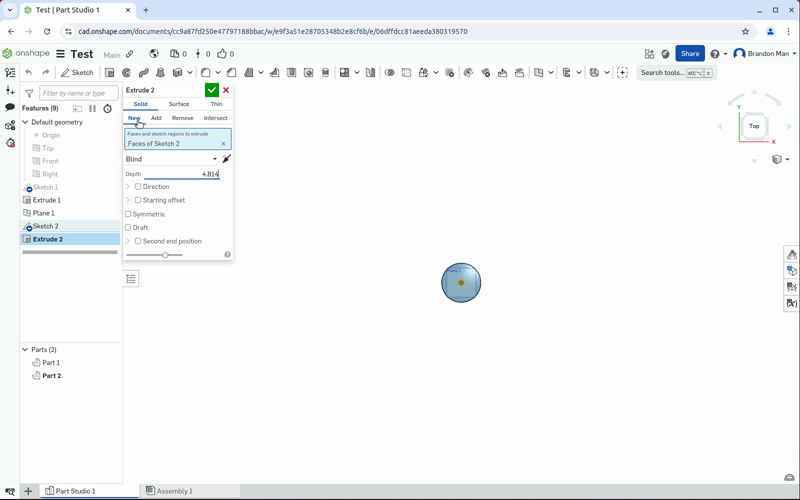
key(enter)
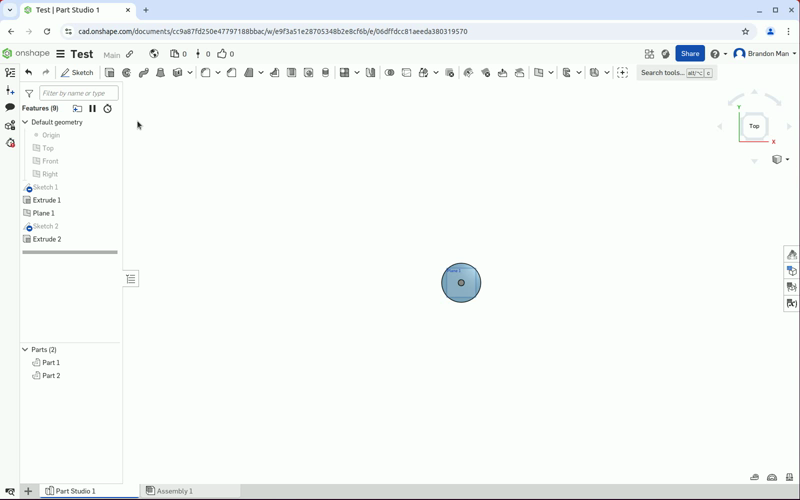
key(shift+h)
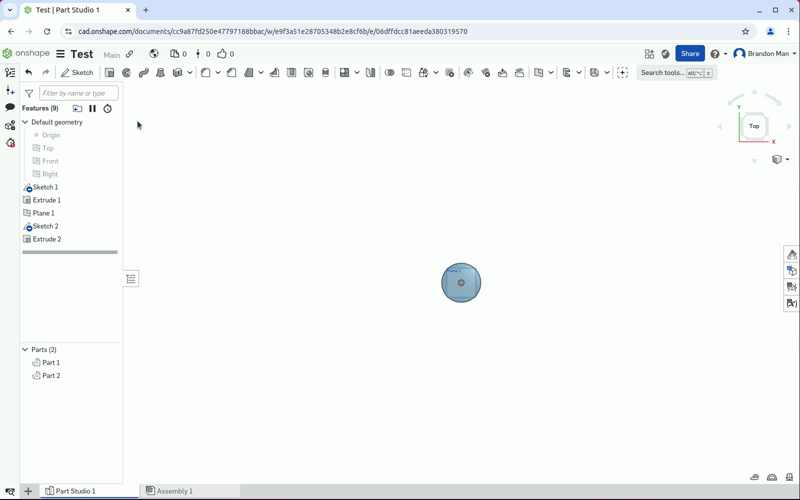
key(shift+h)
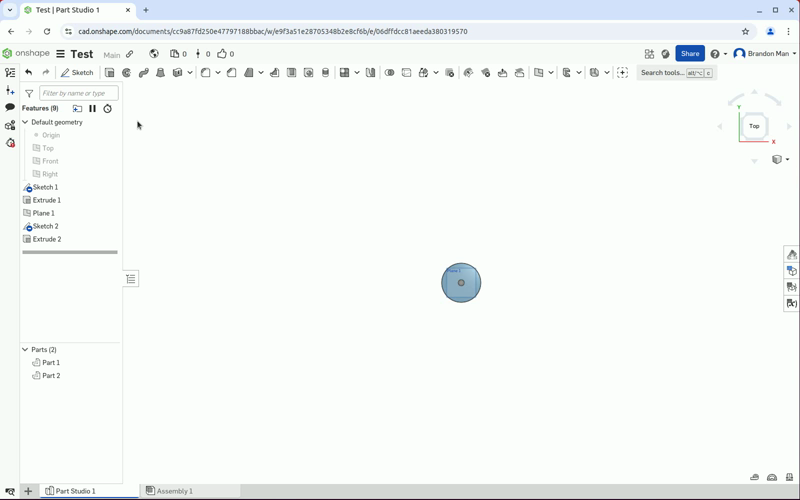
key(shift+7)
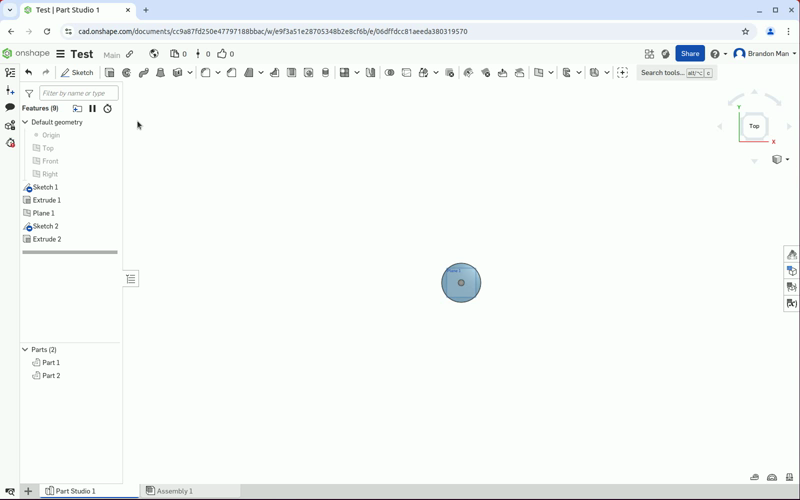
key(up, 3)
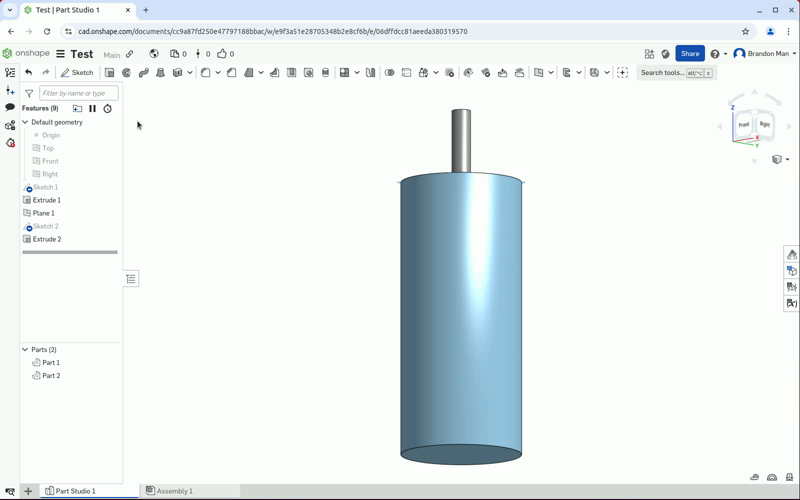
key(left, 3)
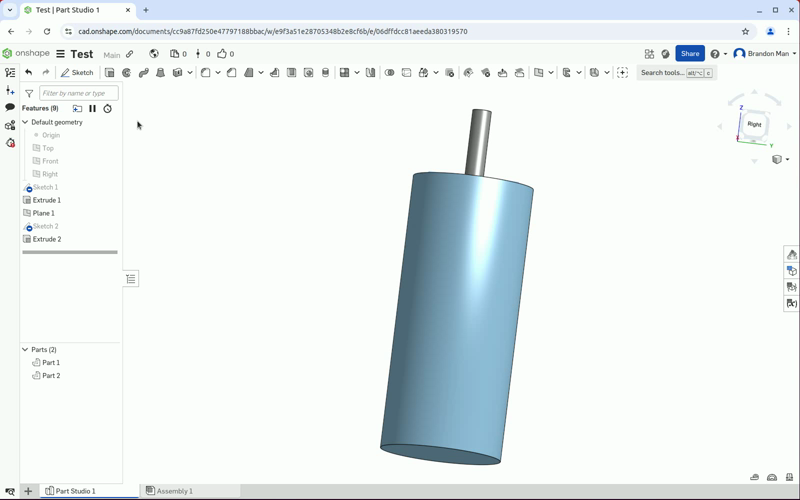
key(right, 3)
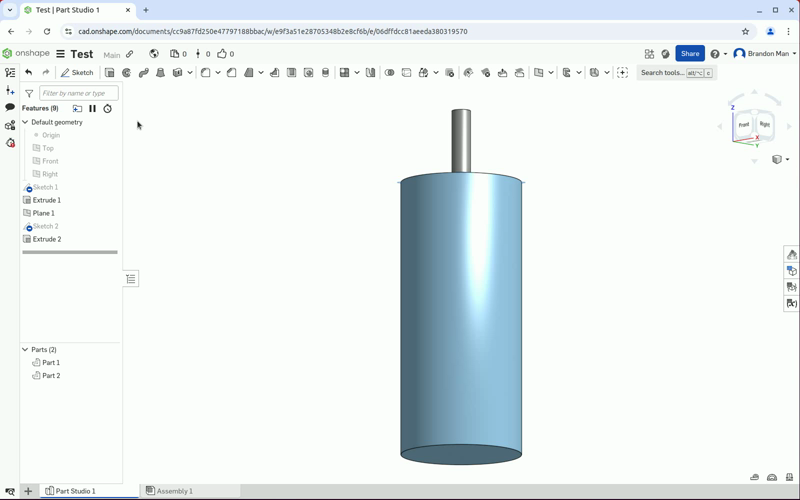
key(down, 3)
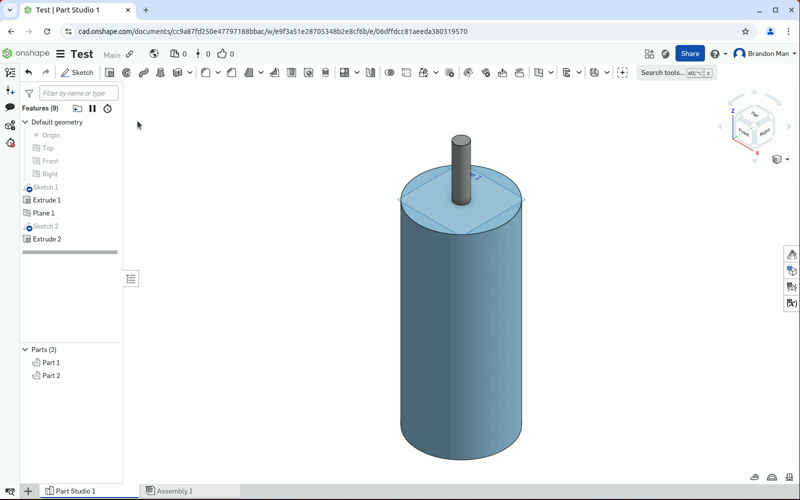
mouse_move(73, 189)
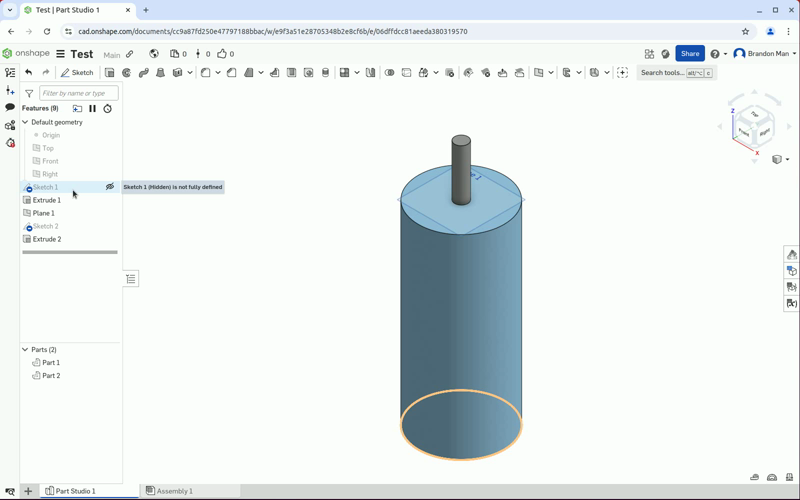
click(73, 189)